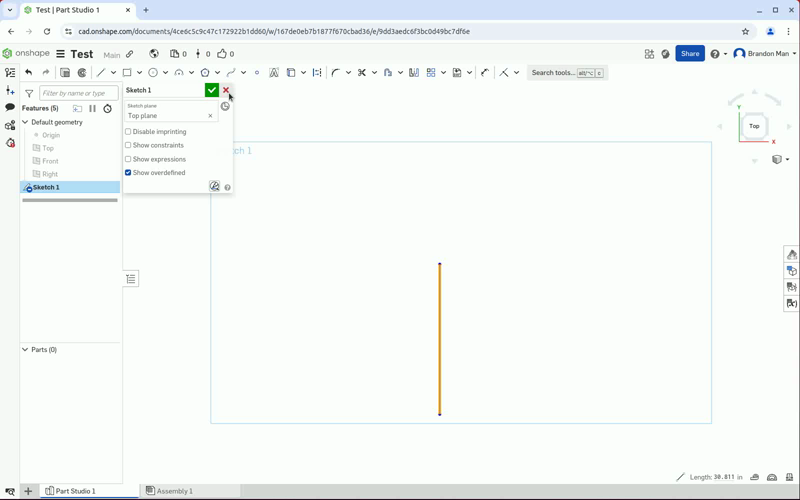
key(shift+h)
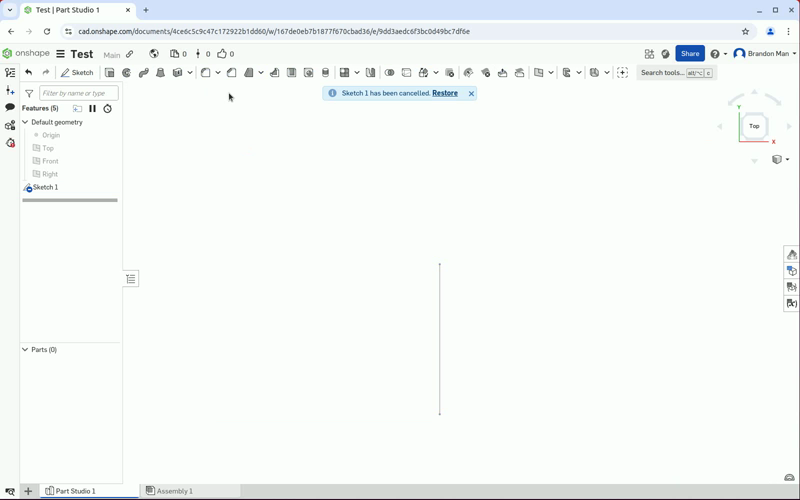
key(shift+s)
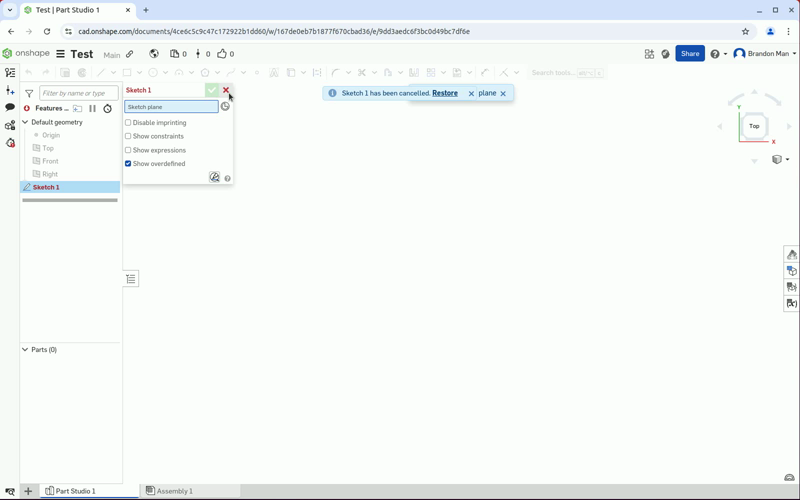
mouse_move(73, 150)
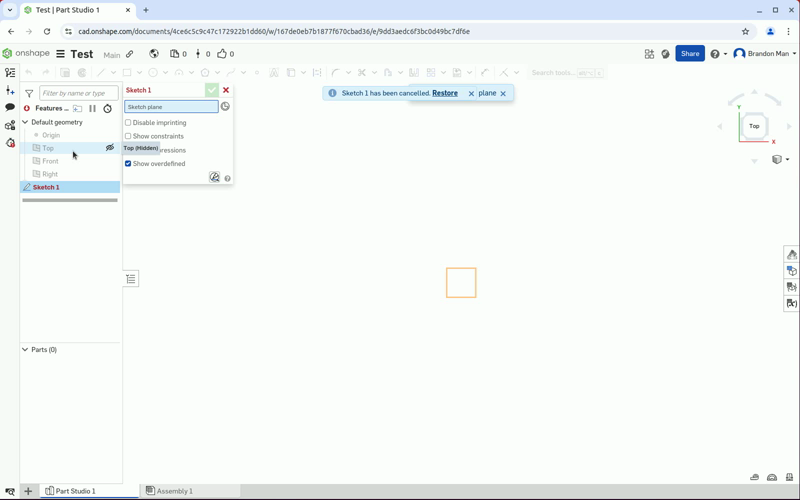
click(73, 150)
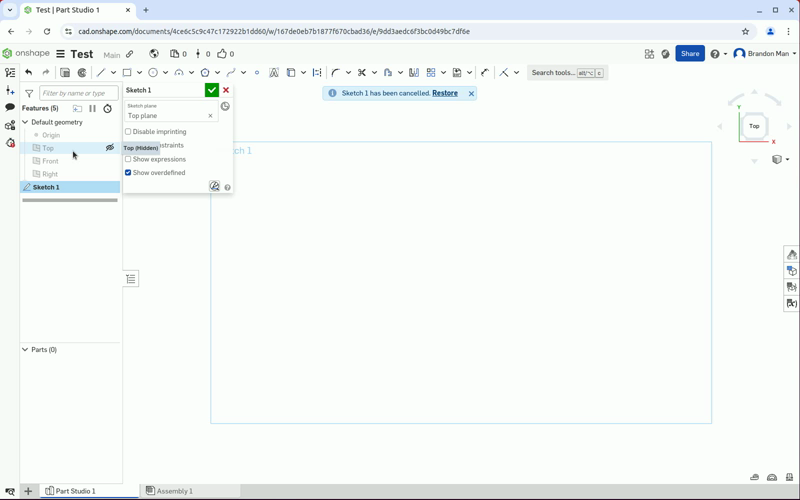
mouse_move(73, 352)
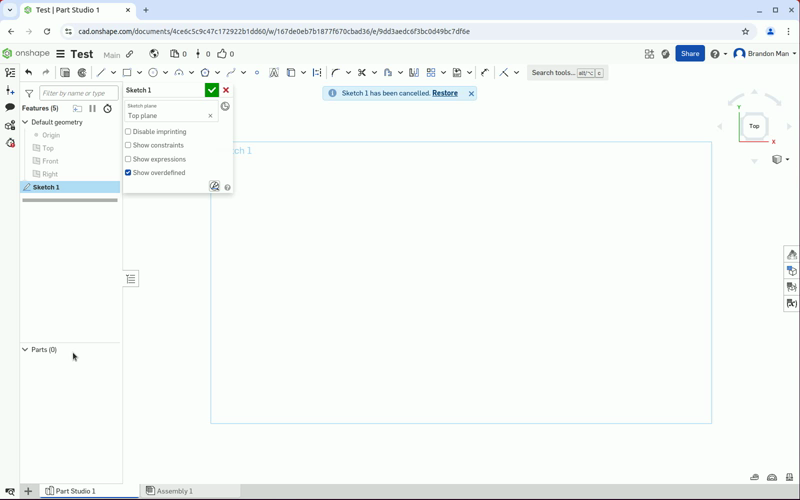
key(y)
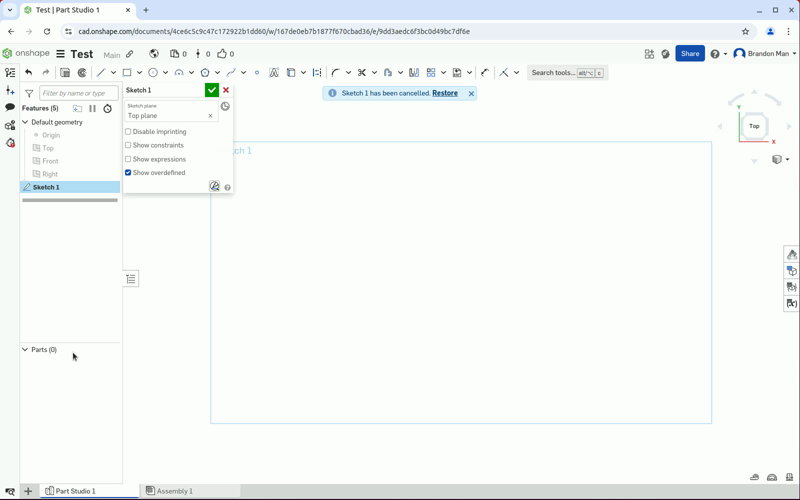
key(l)
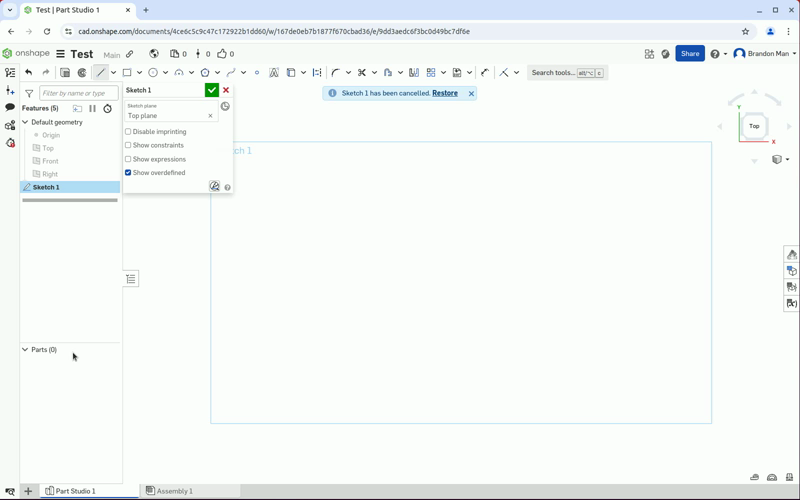
key_down(shift)
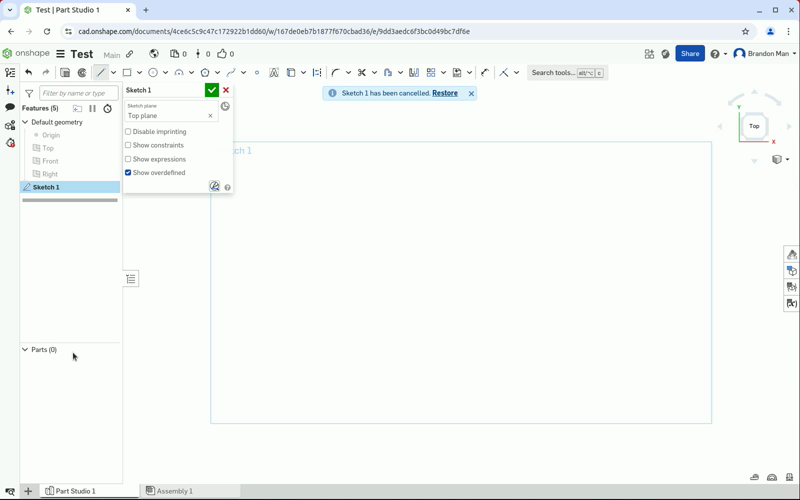
mouse_move(419, 284)
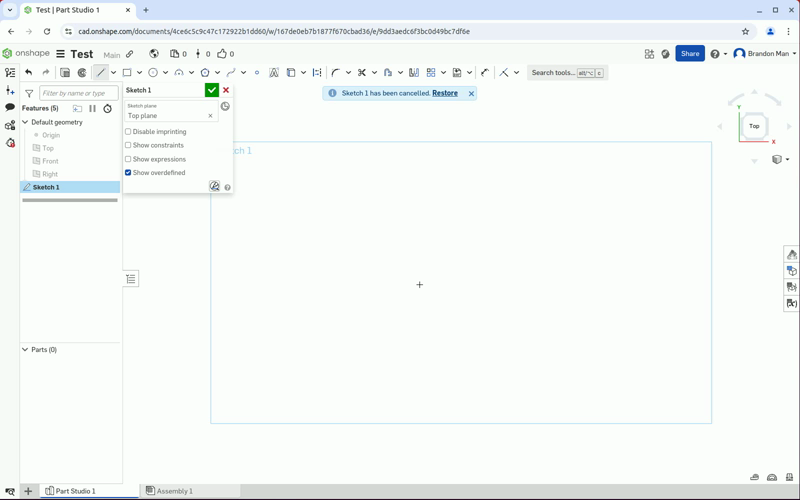
click(419, 284)
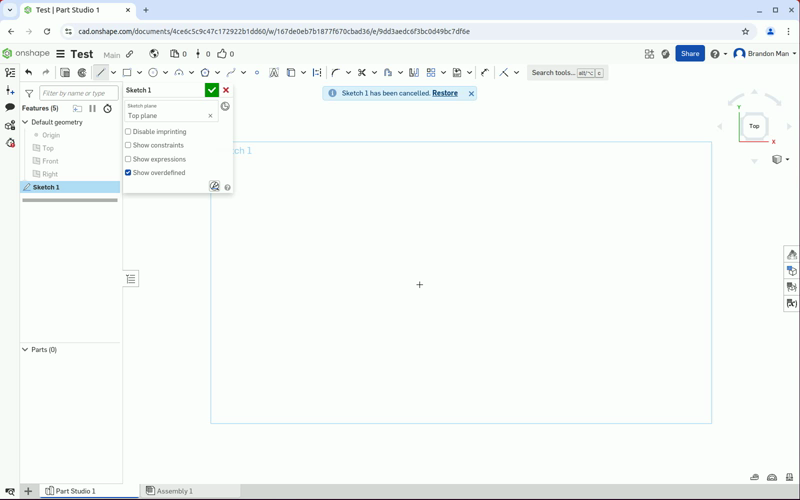
key_up(shift)
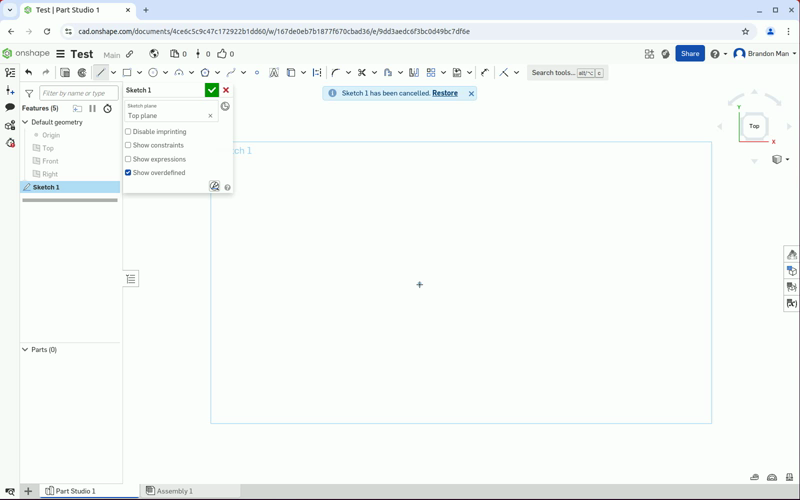
key_down(shift)
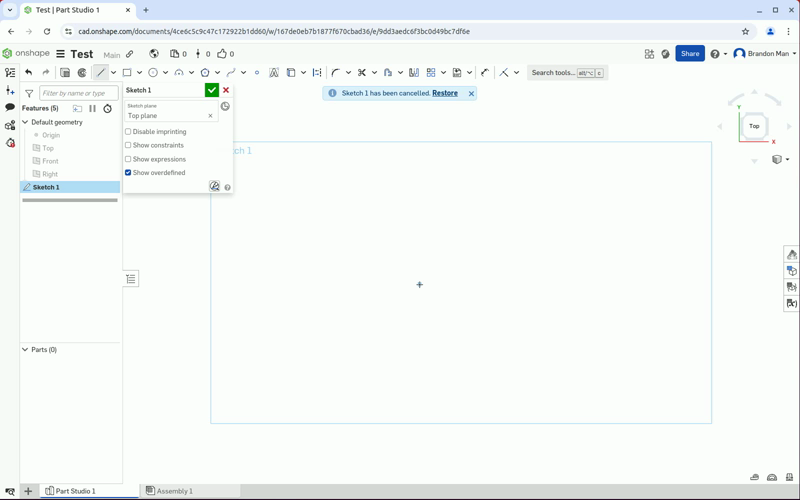
mouse_move(573, 284)
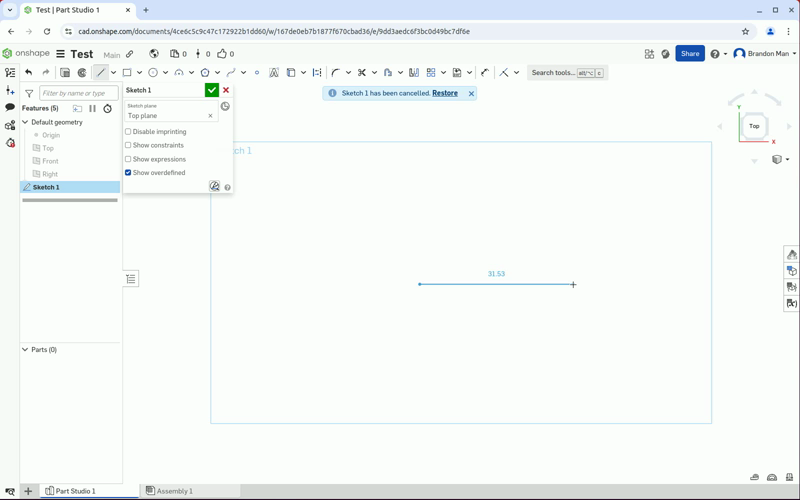
click(573, 284)
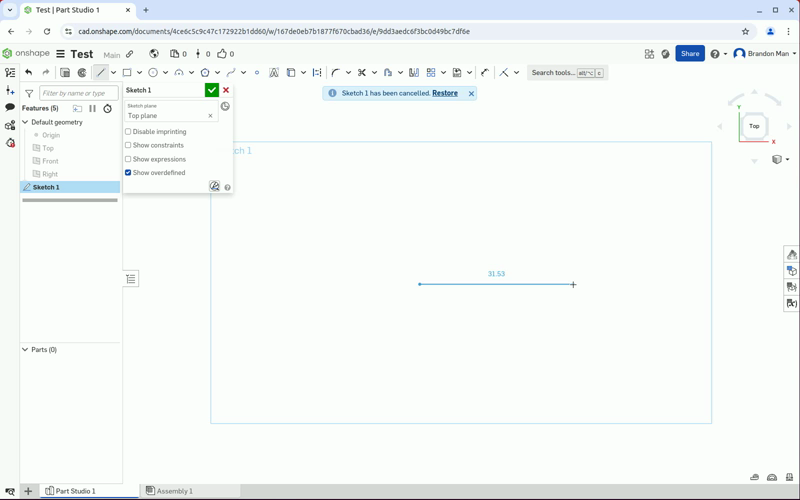
key_up(shift)
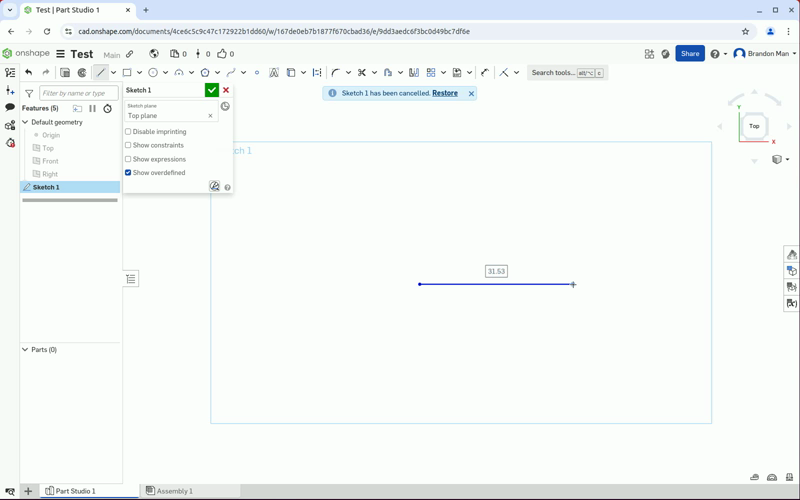
key_down(shift)
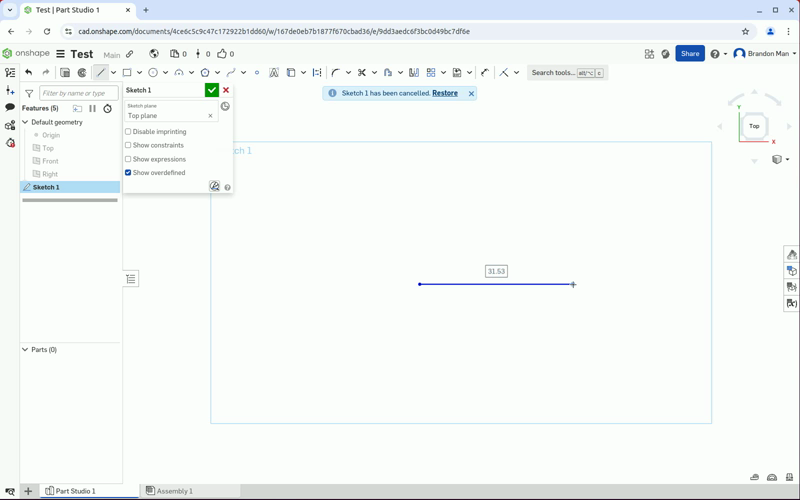
mouse_move(589, 284)
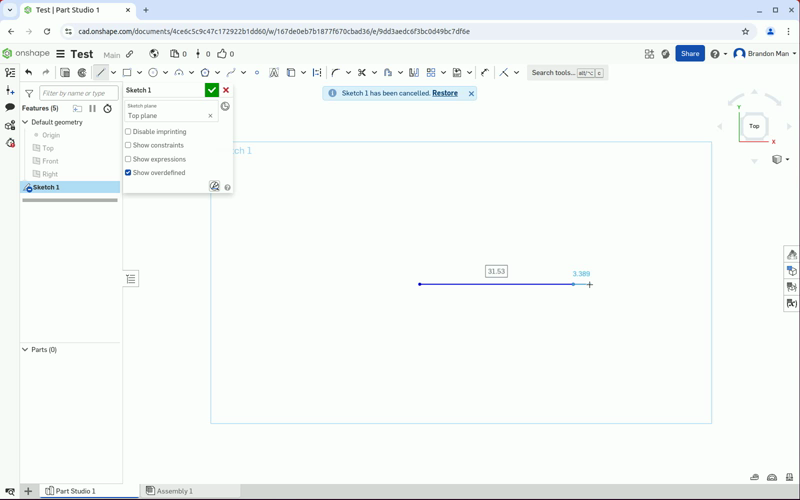
mouse_move(573, 276)
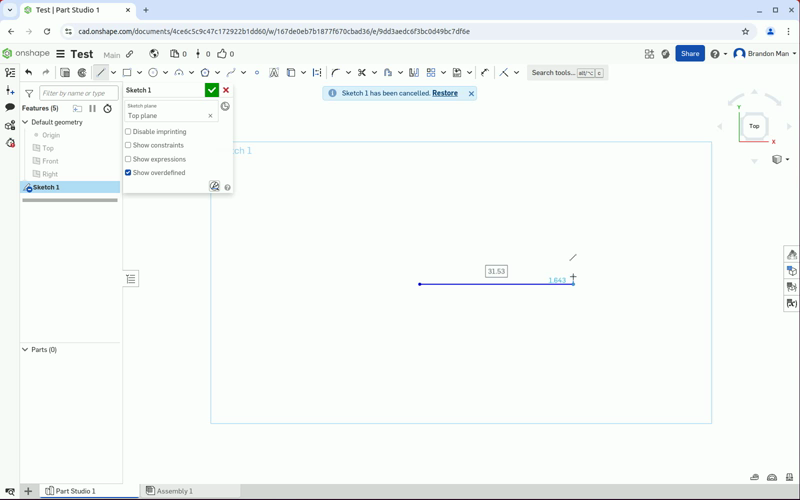
click(573, 276)
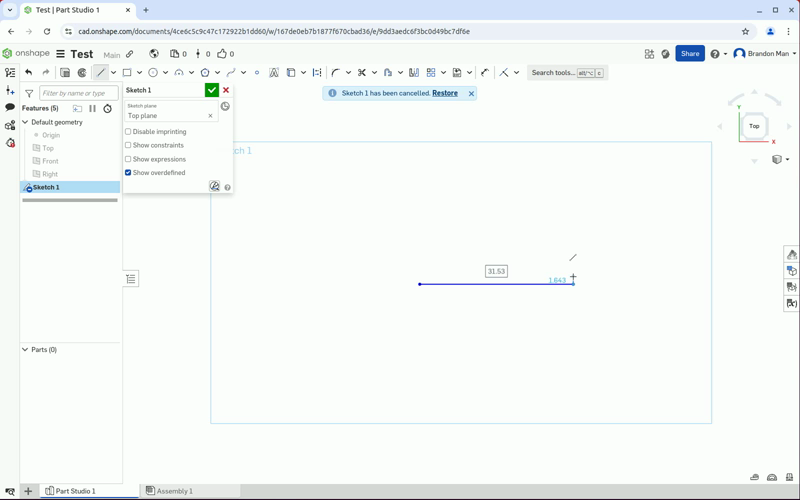
key_up(shift)
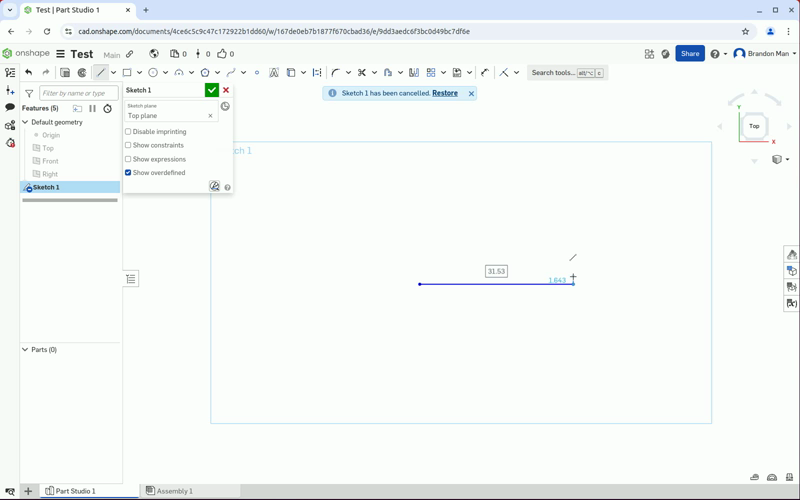
key_down(shift)
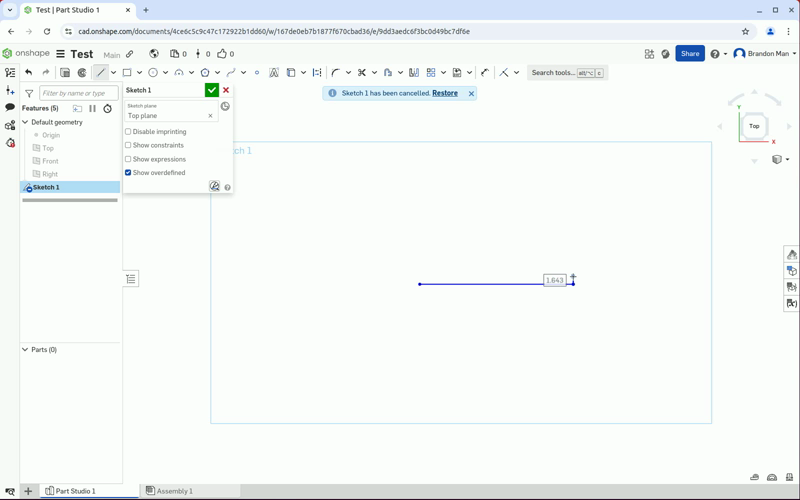
mouse_move(419, 276)
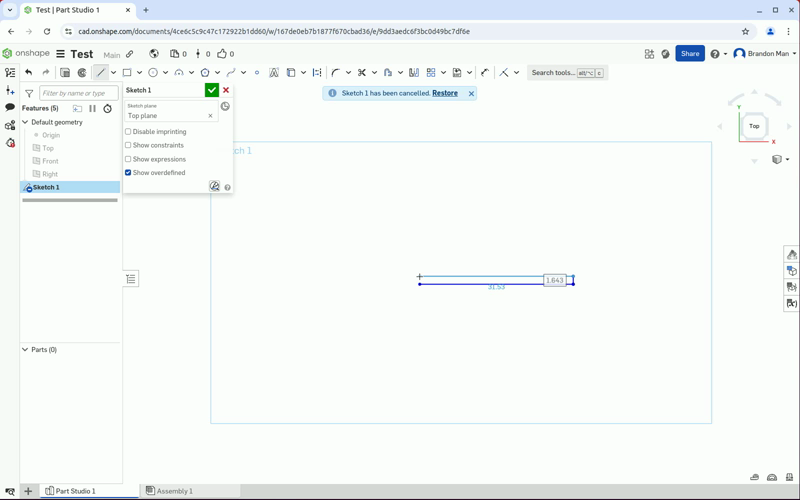
click(419, 276)
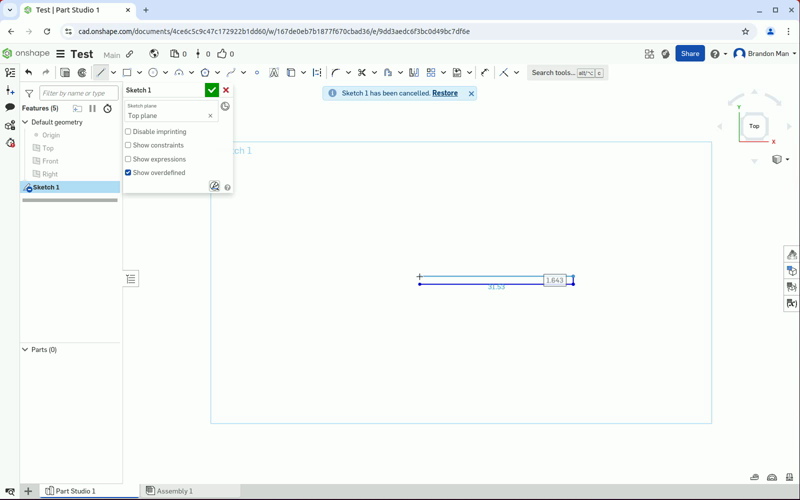
key_up(shift)
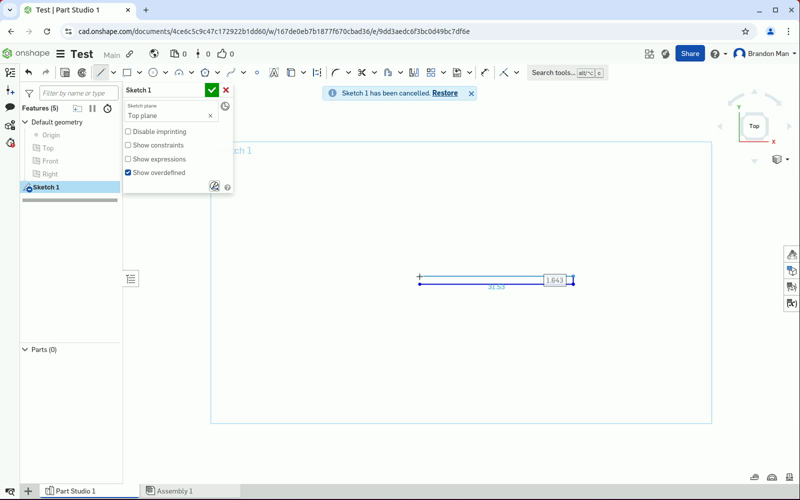
mouse_move(449, 276)
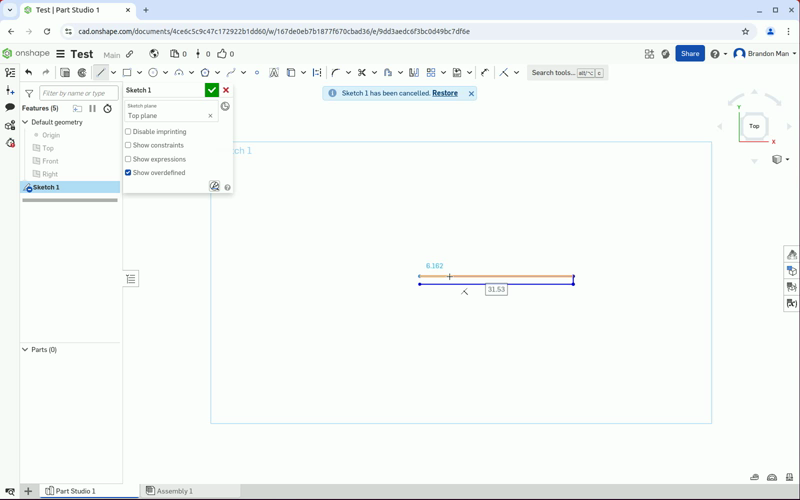
key_down(shift)
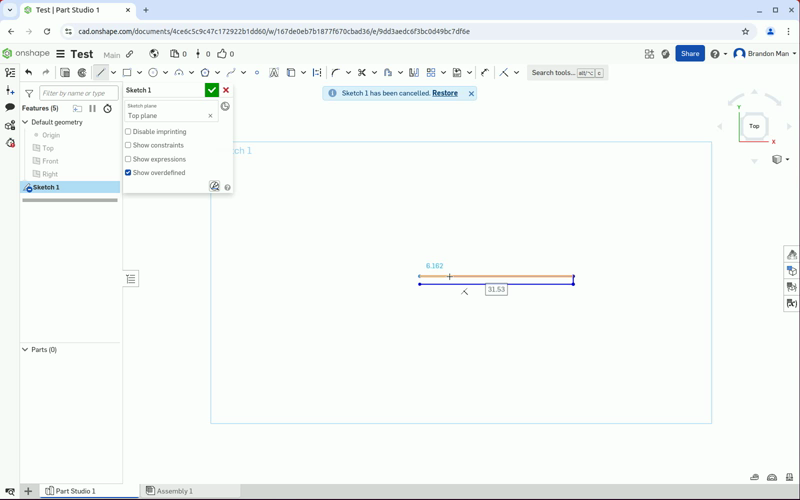
mouse_move(419, 284)
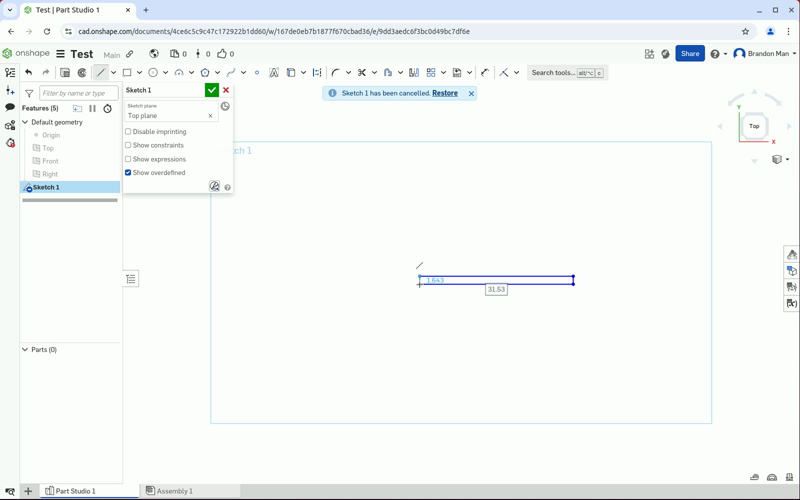
key_up(shift)
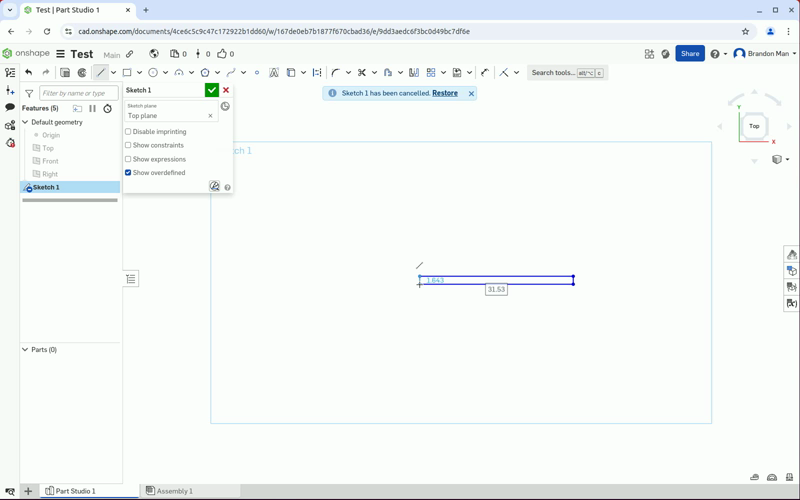
click(419, 284)
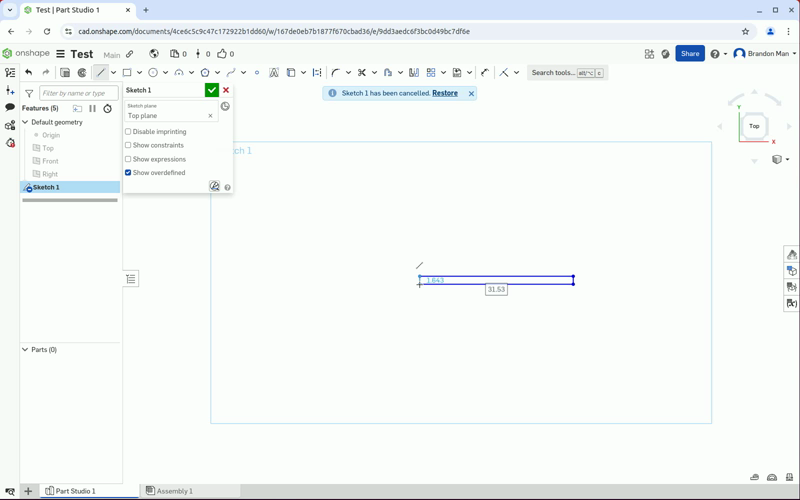
key(esc)
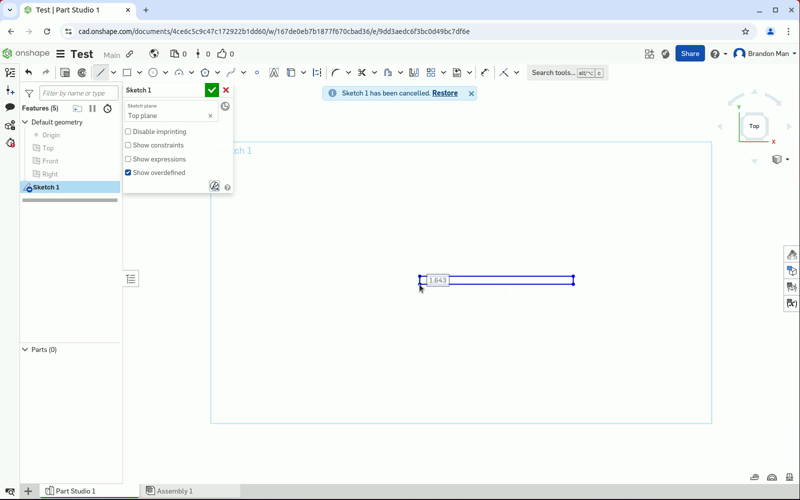
mouse_move(480, 278)
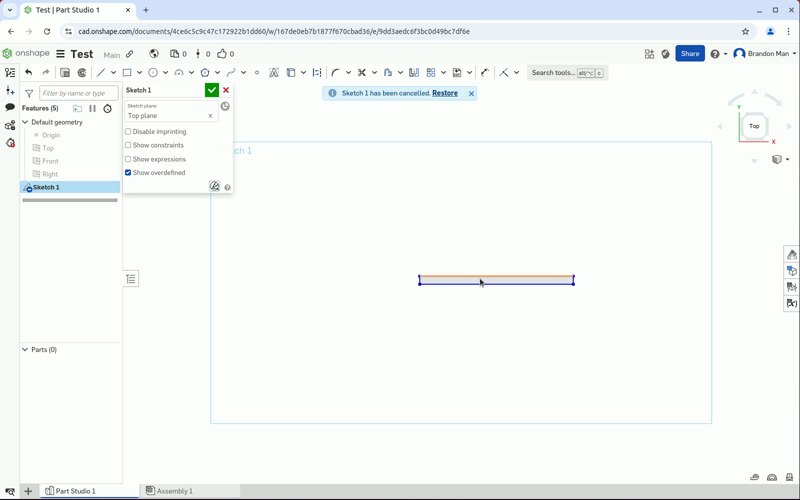
scroll(6)
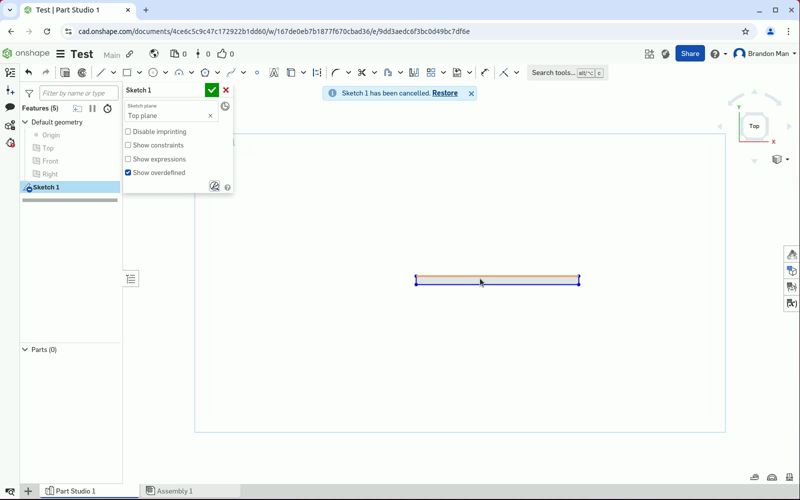
scroll(6)
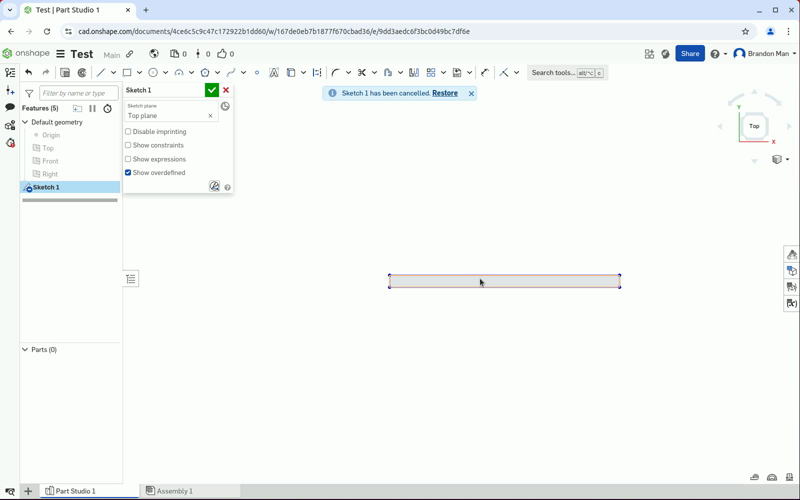
scroll(6)
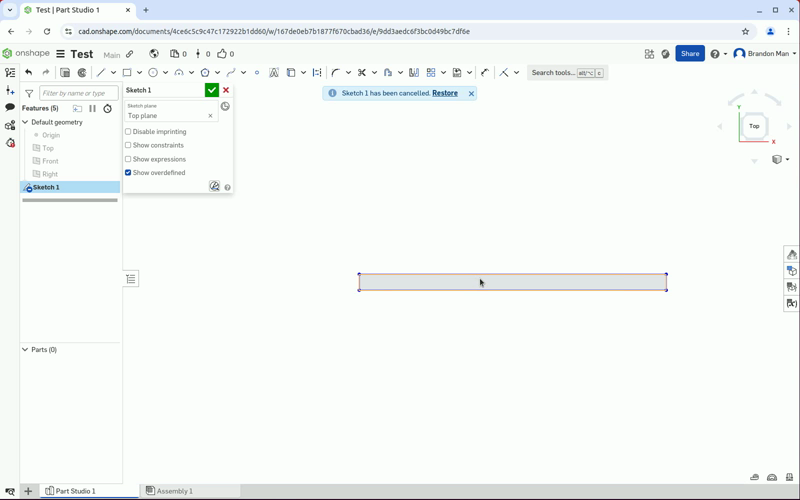
scroll(6)
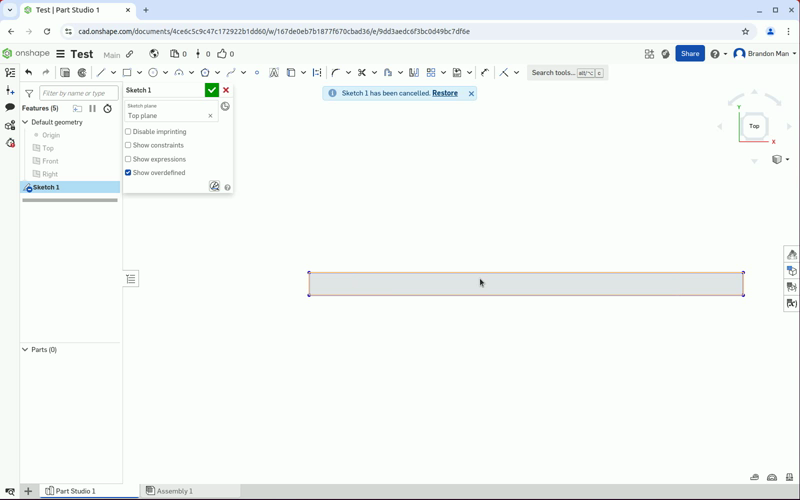
scroll(6)
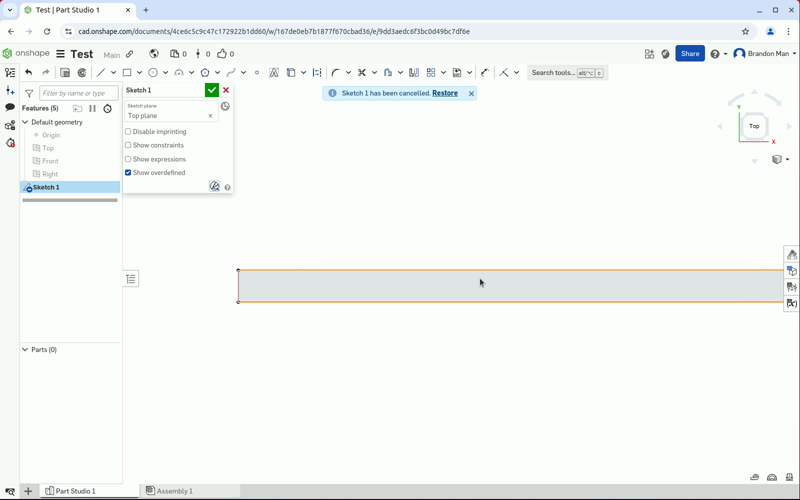
scroll(6)
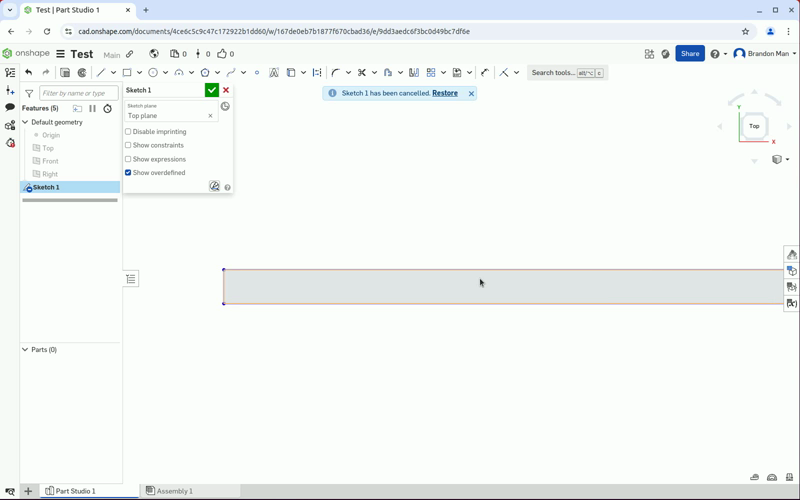
scroll(6)
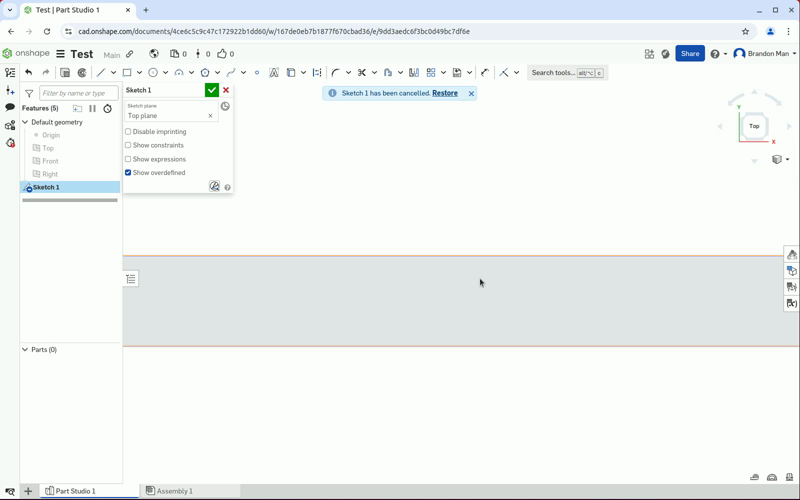
click(480, 278)
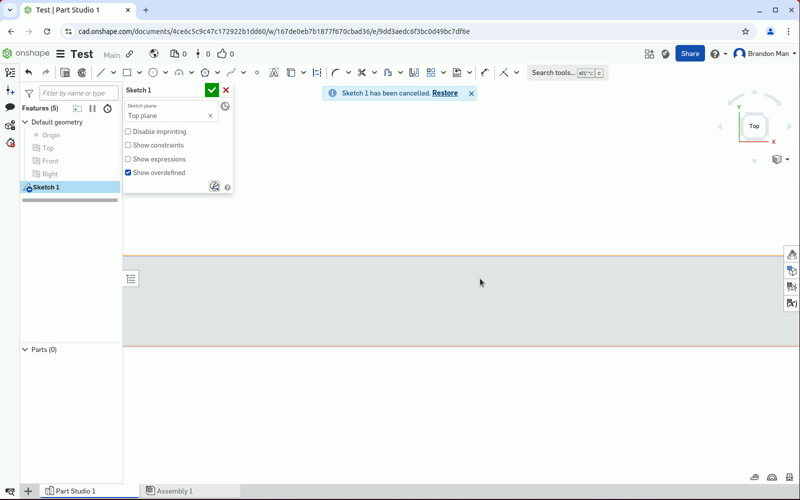
scroll(-6)
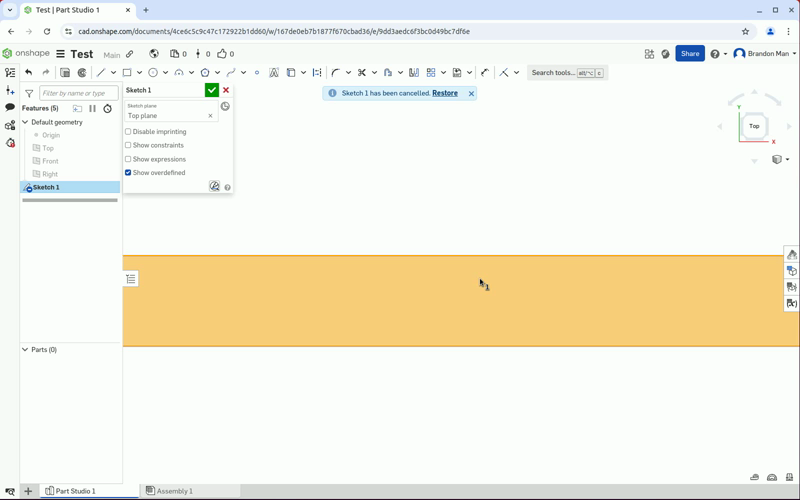
scroll(-6)
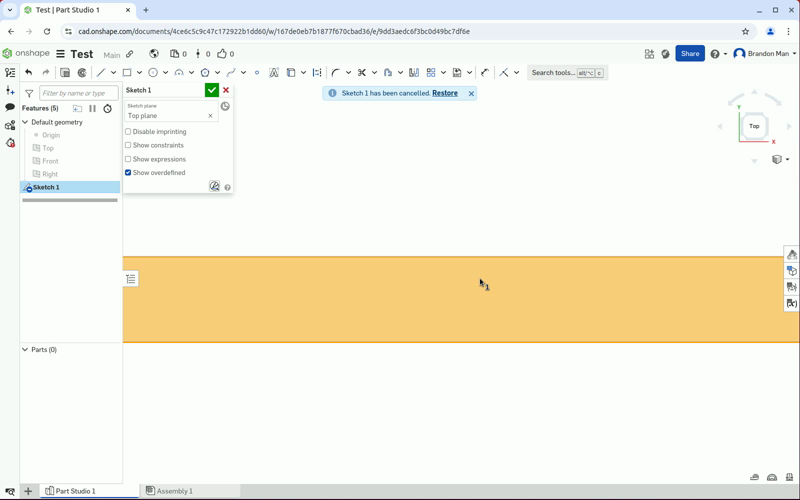
scroll(-6)
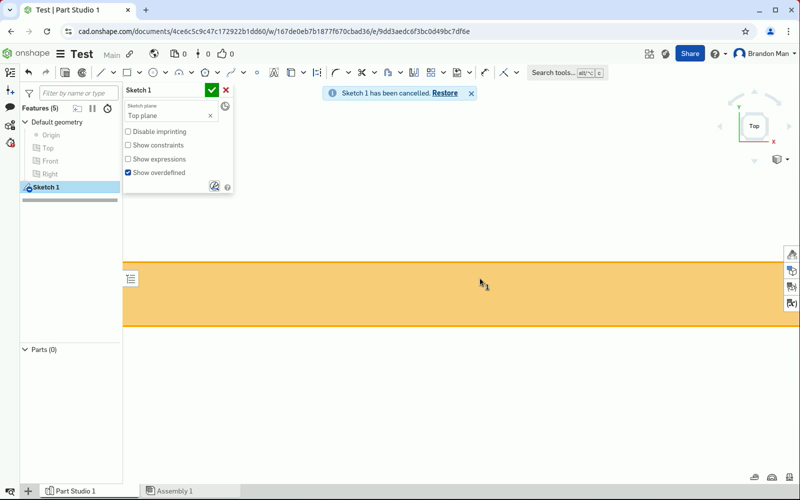
scroll(-6)
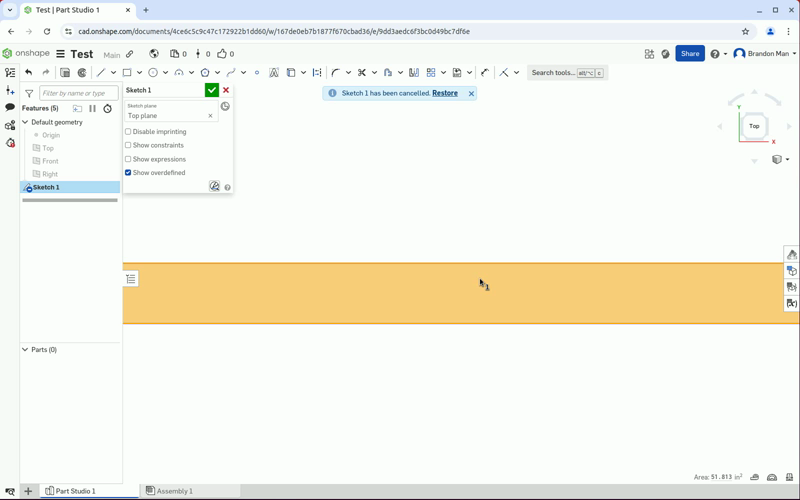
scroll(-6)
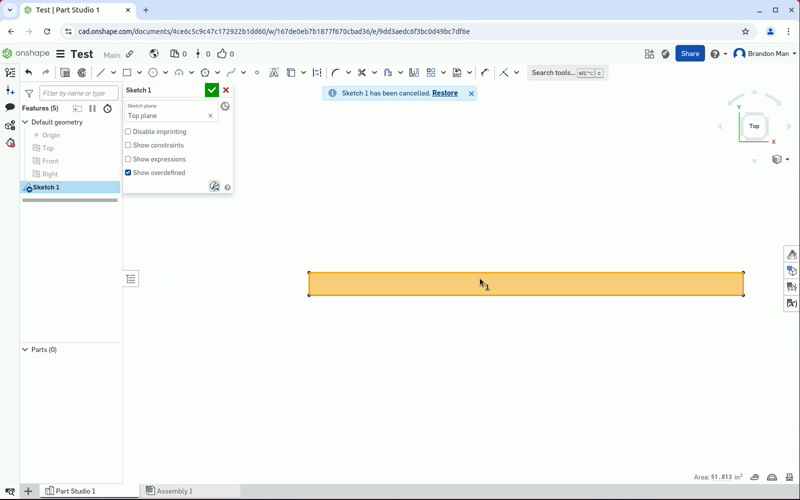
scroll(-6)
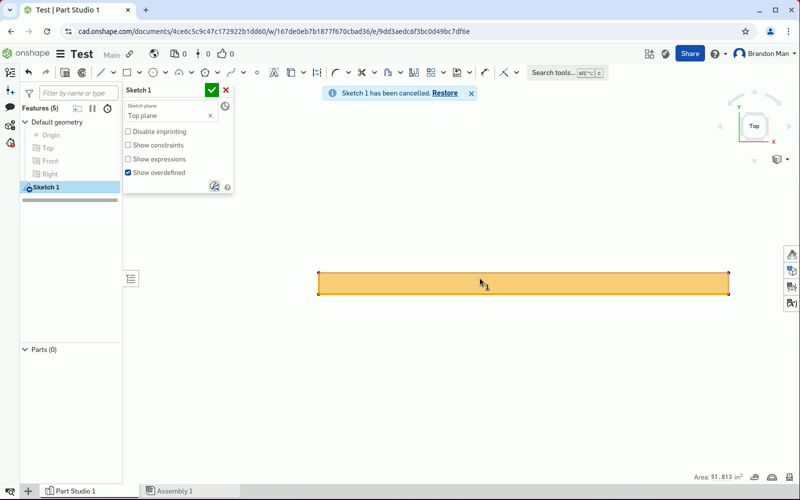
scroll(-6)
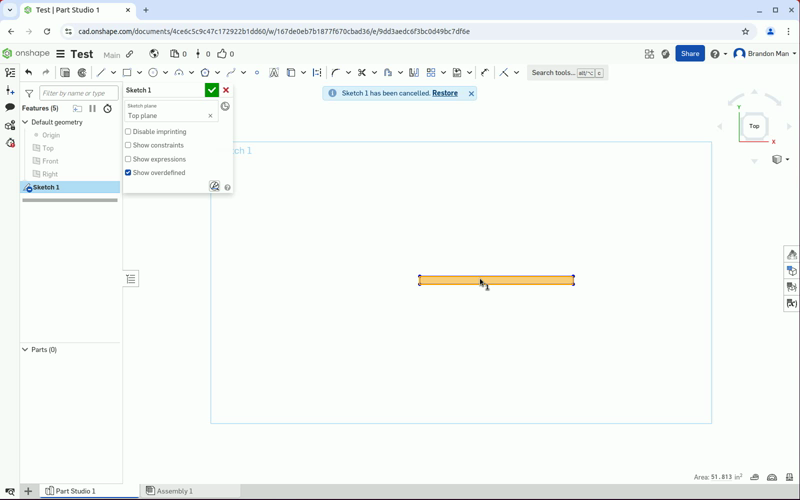
mouse_move(73, 352)
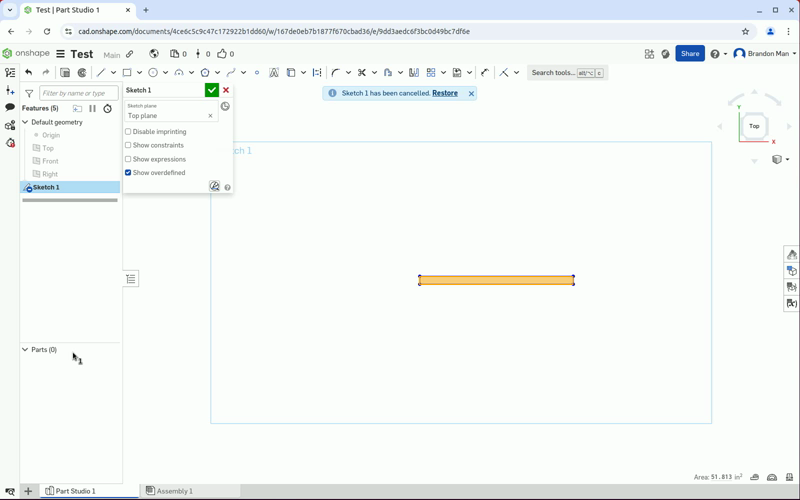
key(shift+y)
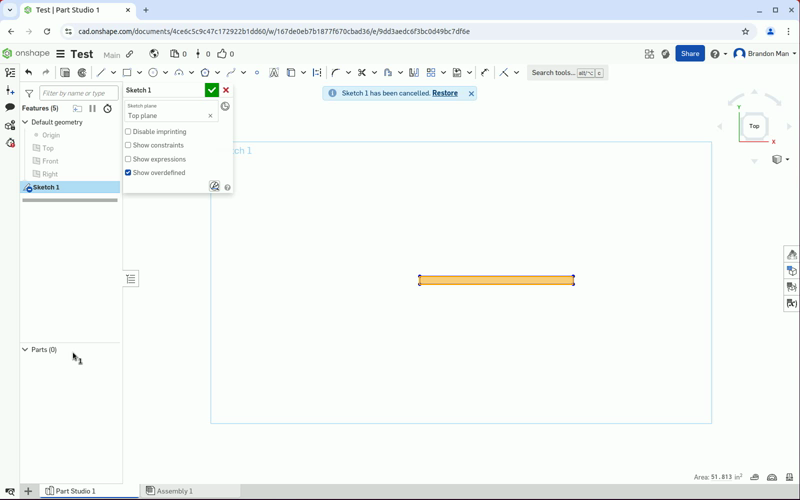
key(shift+e)
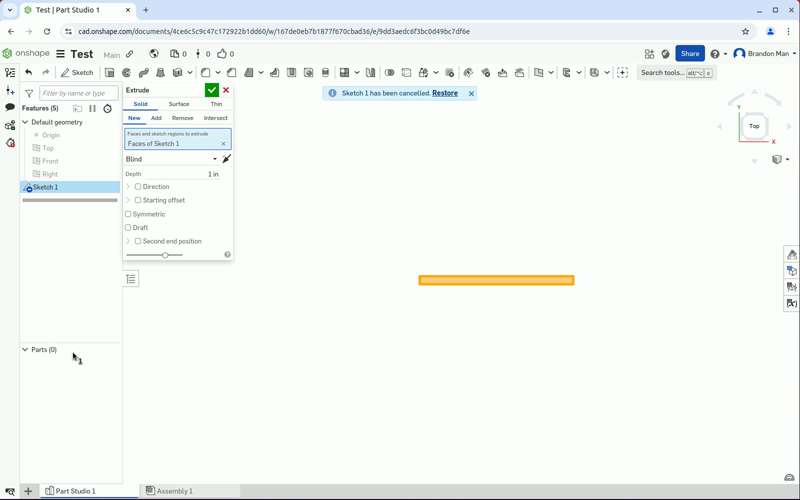
mouse_move(143, 106)
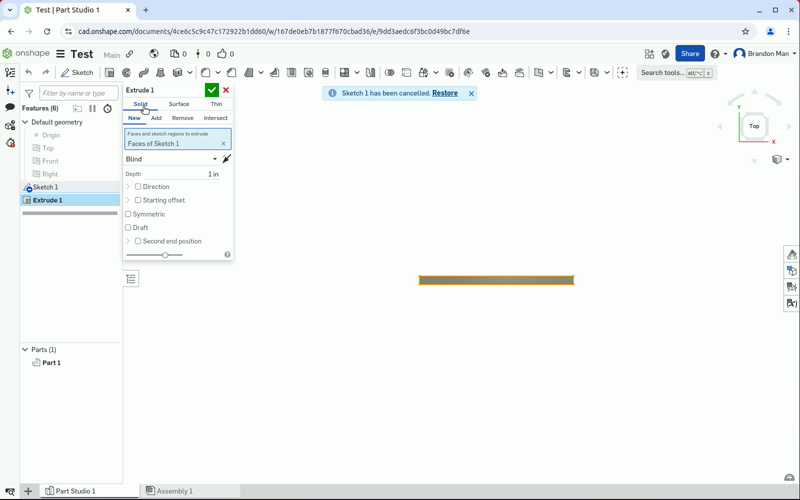
click(143, 106)
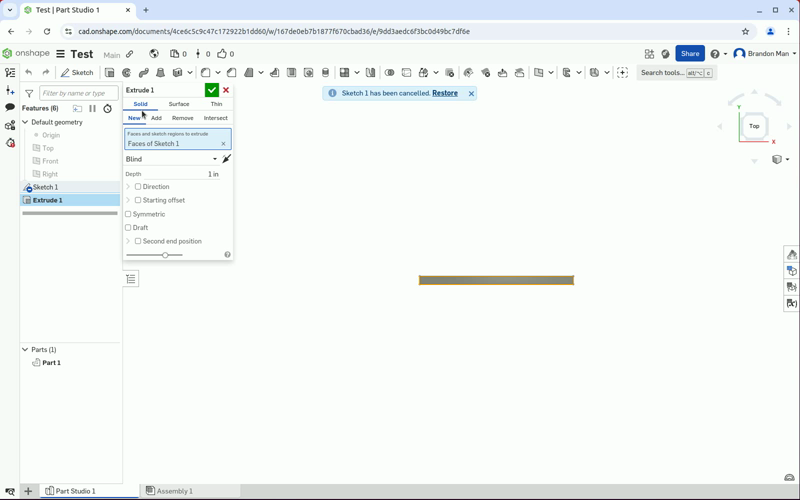
mouse_move(137, 120)
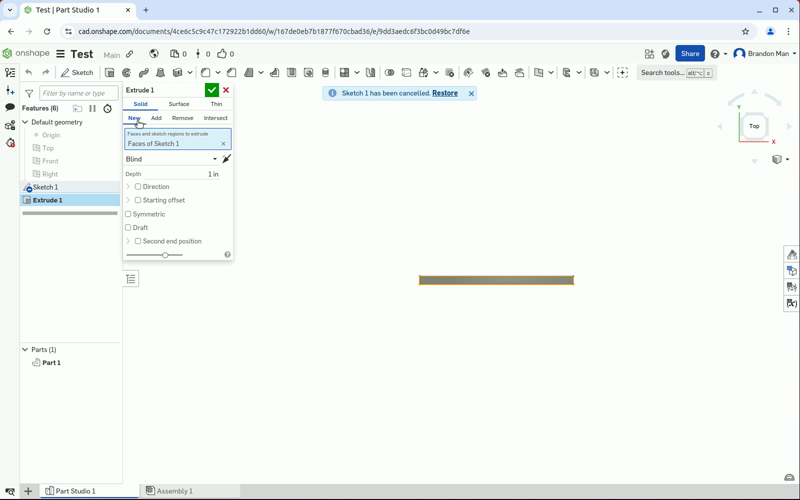
click(137, 120)
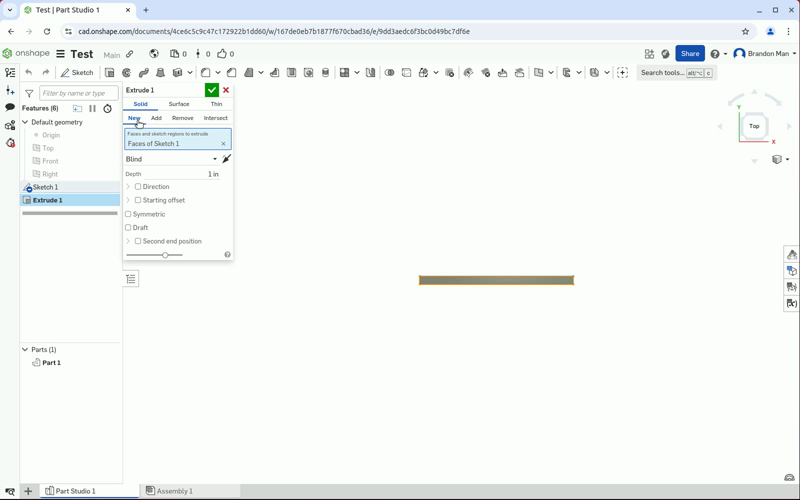
key(tab, 4)
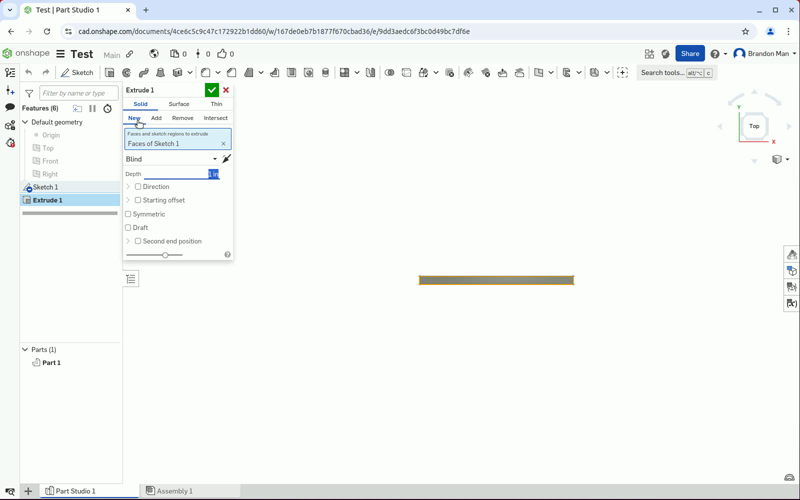
text(1.685)
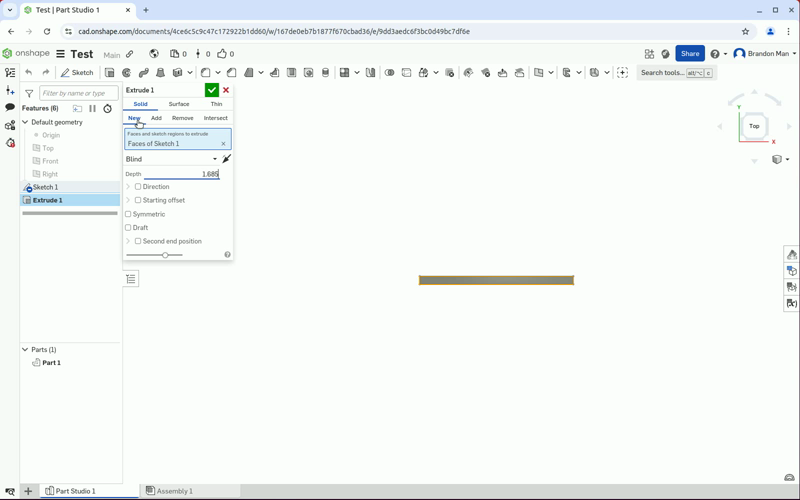
key(enter)
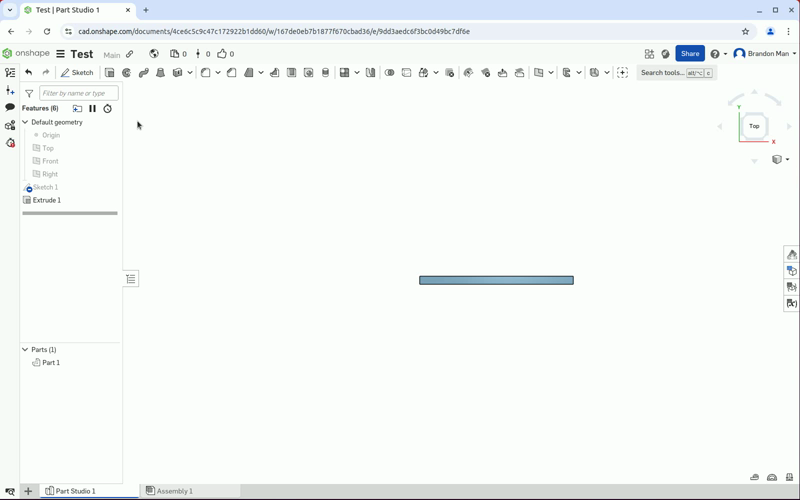
key(shift+h)
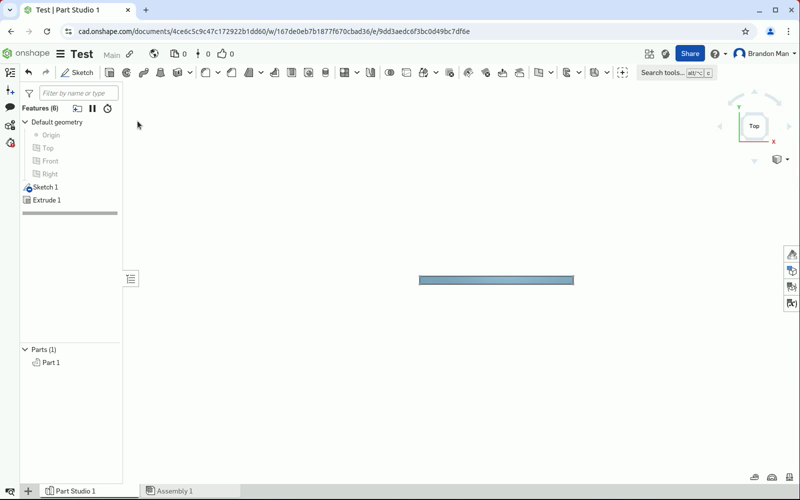
key(shift+h)
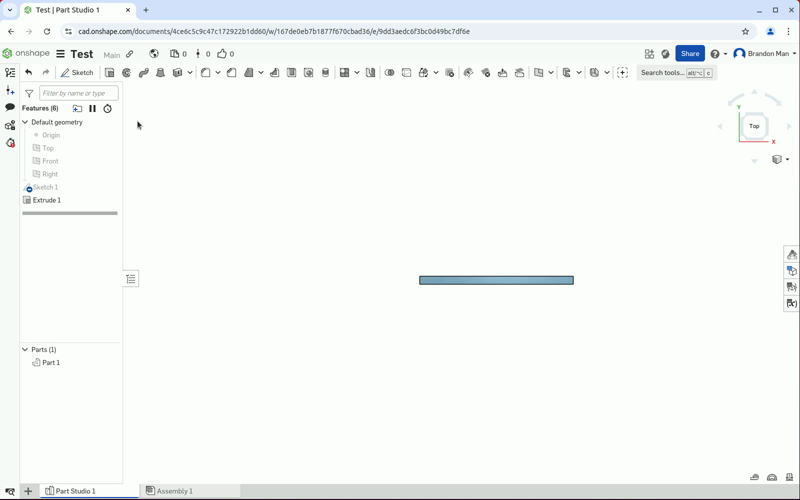
mouse_move(73, 189)
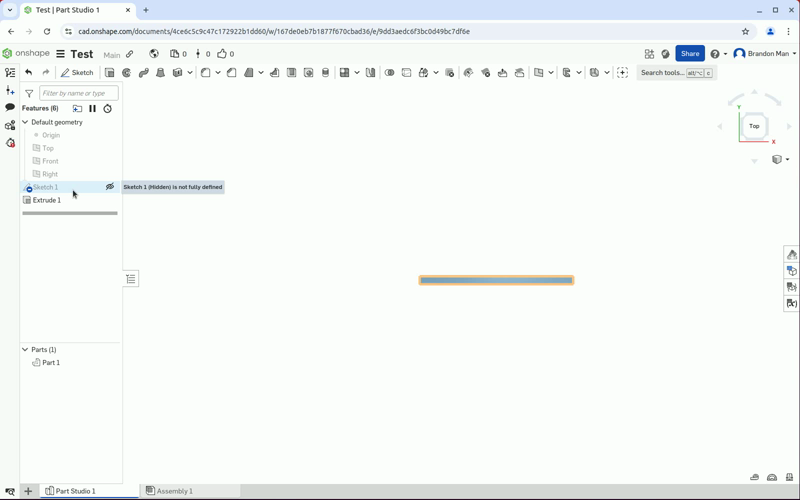
click(73, 189)
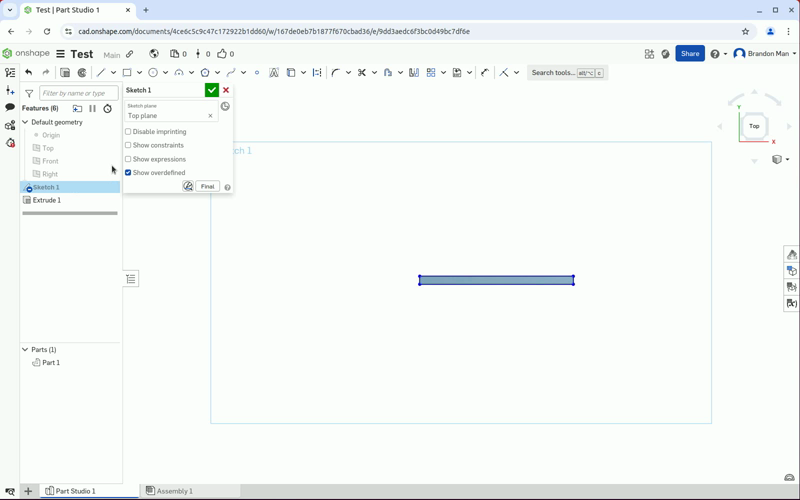
mouse_move(229, 92)
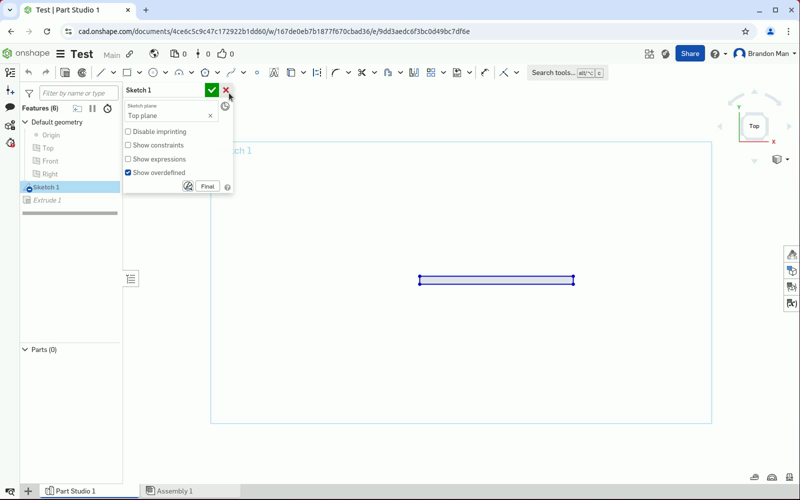
click(229, 92)
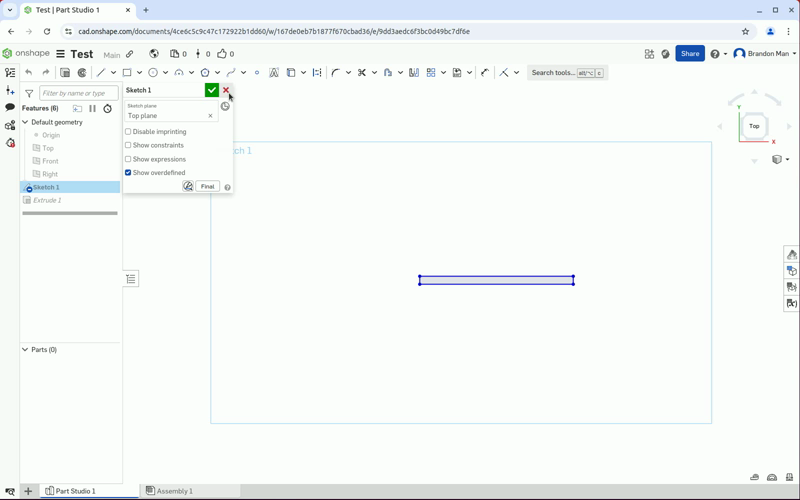
key(shift+s)
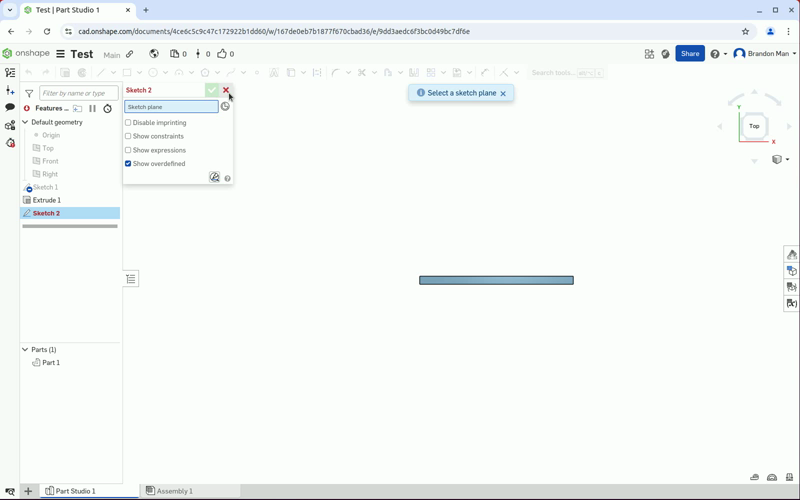
mouse_move(73, 150)
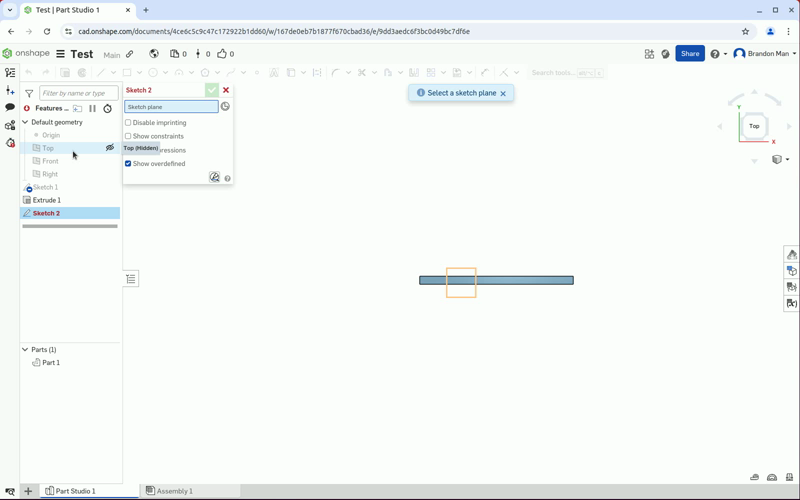
click(73, 150)
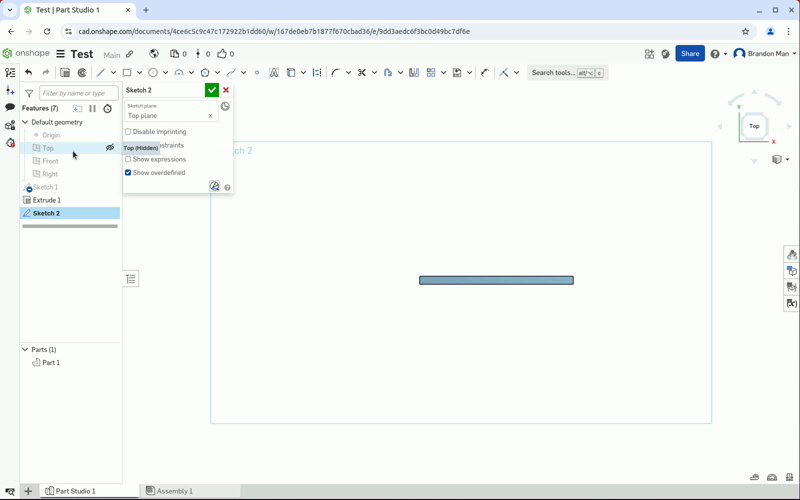
mouse_move(73, 352)
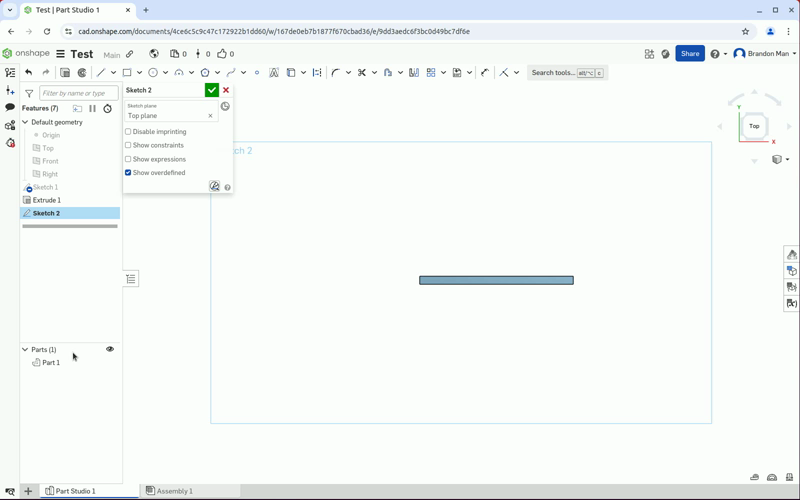
key(y)
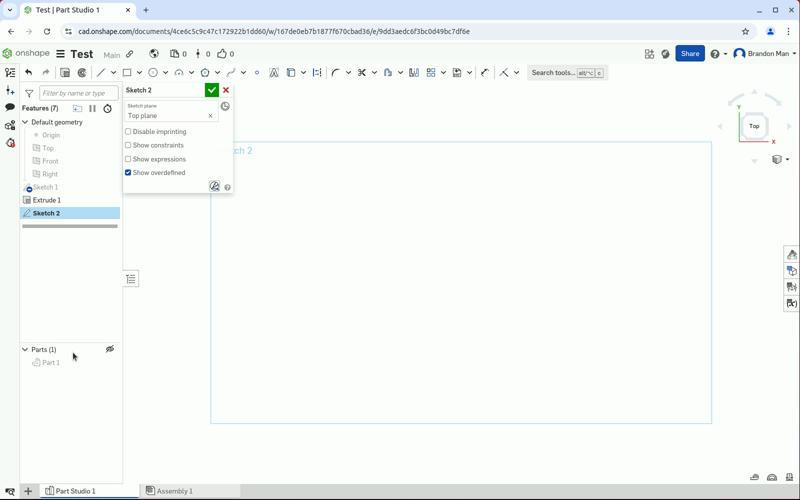
key(l)
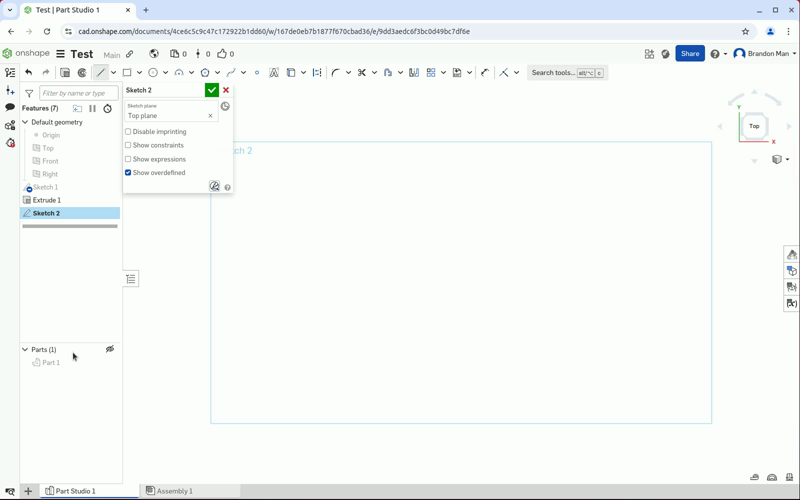
key_down(shift)
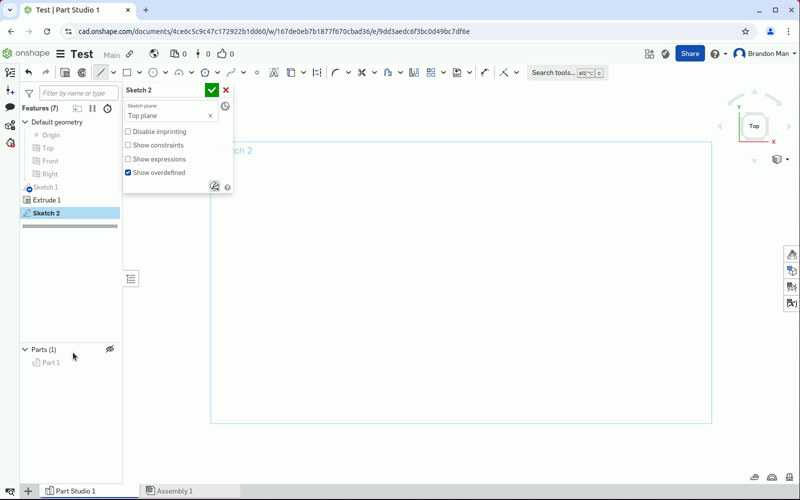
mouse_move(419, 327)
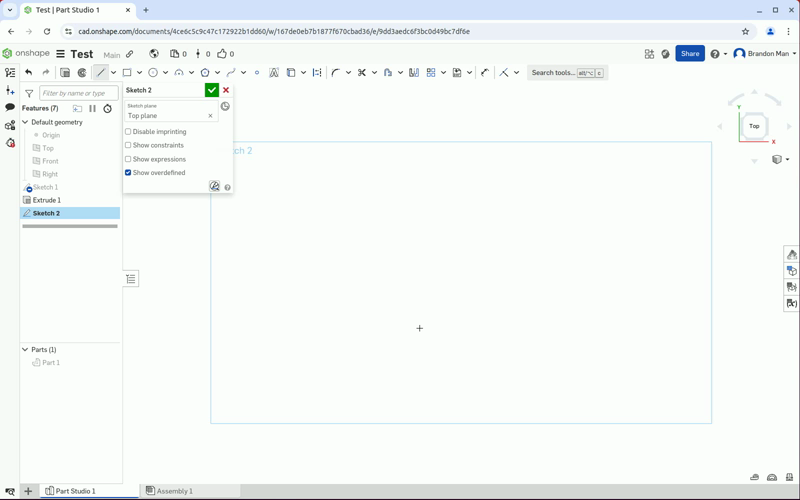
click(419, 327)
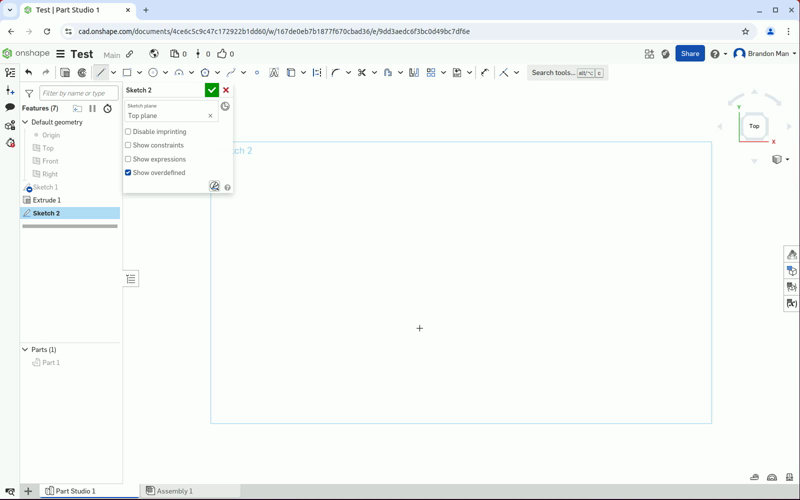
key_up(shift)
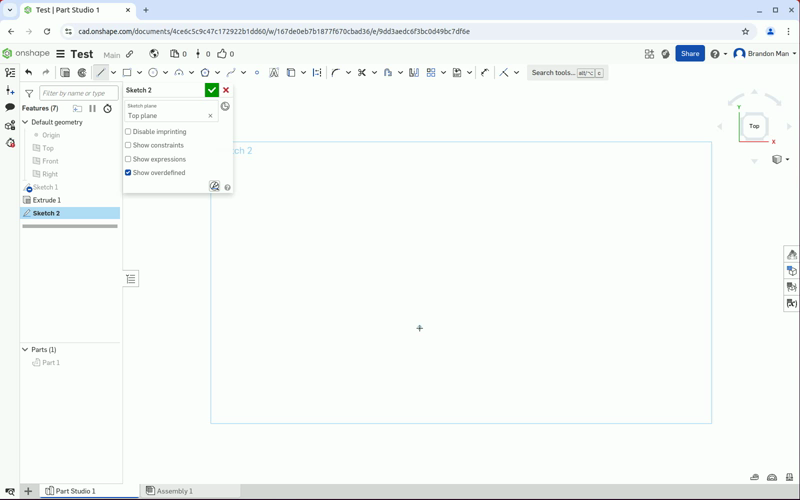
key_down(shift)
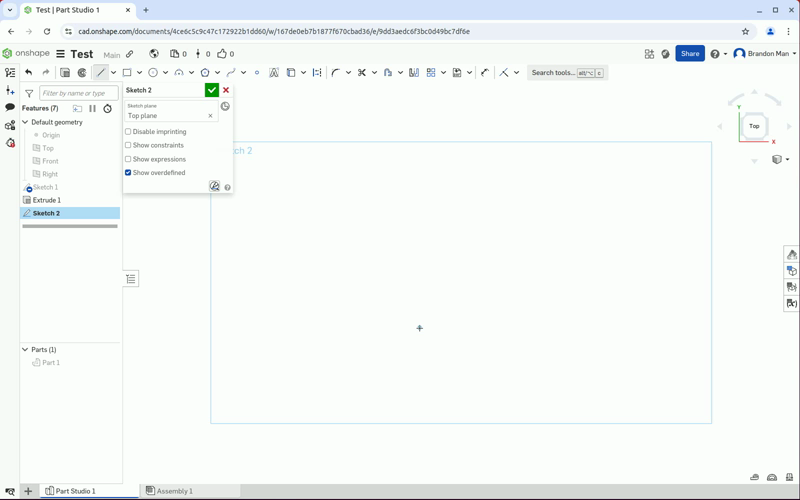
mouse_move(573, 327)
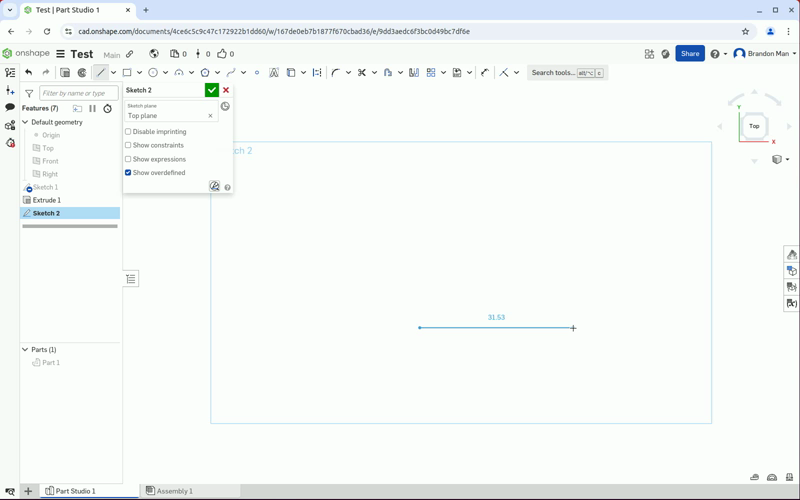
click(573, 327)
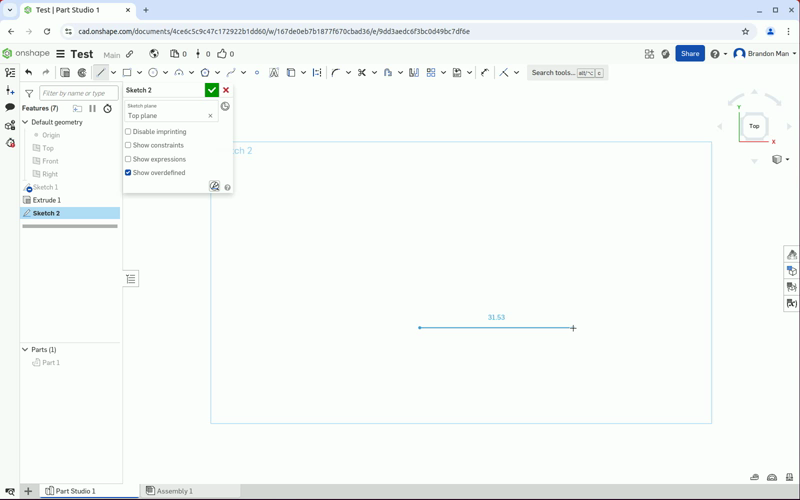
key_up(shift)
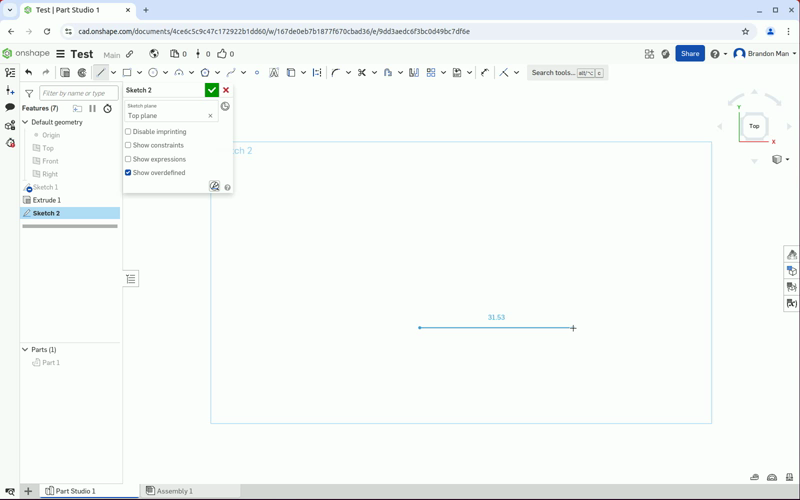
key_down(shift)
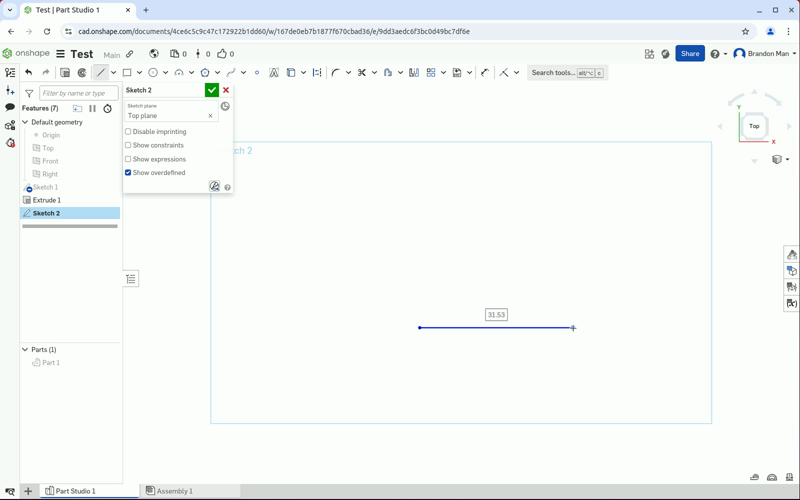
mouse_move(589, 327)
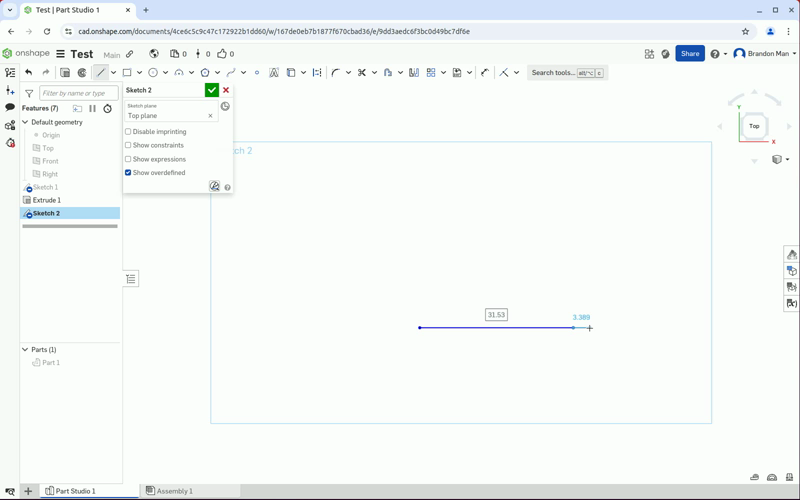
mouse_move(573, 283)
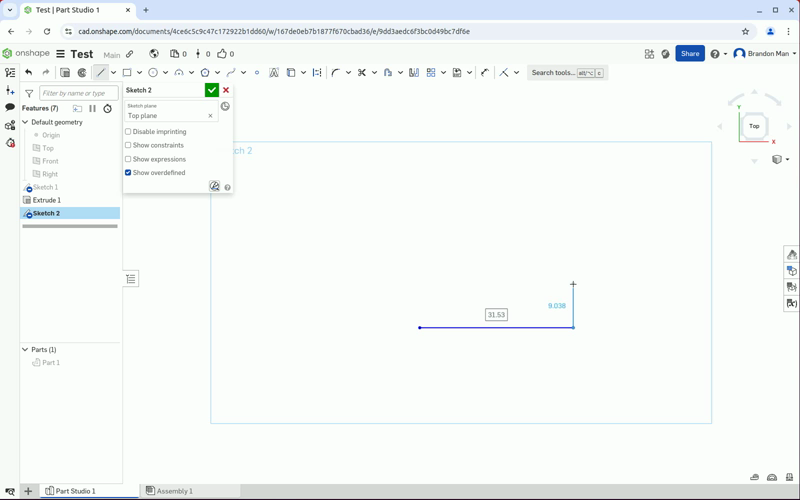
click(573, 283)
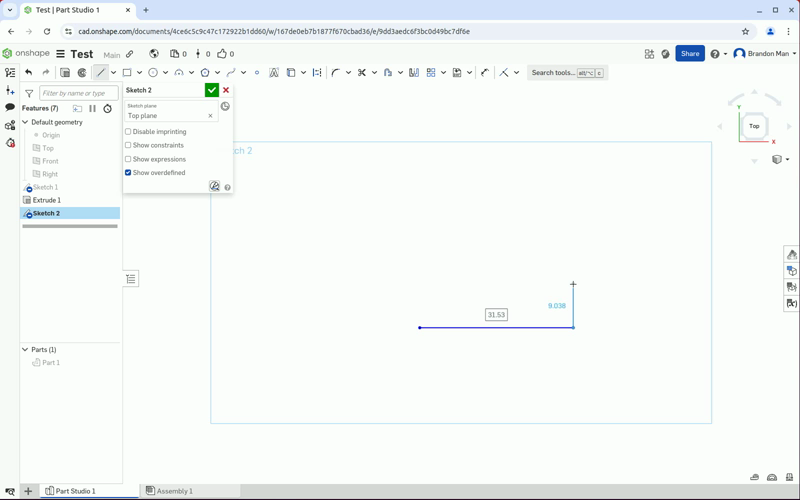
key_up(shift)
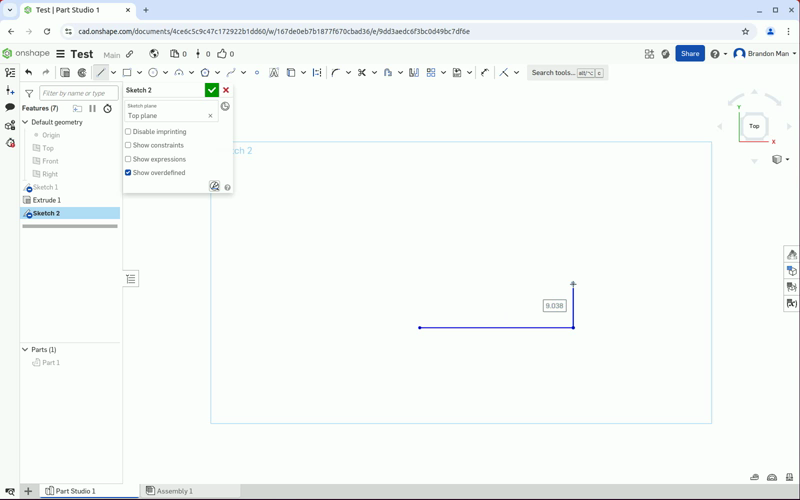
key_down(shift)
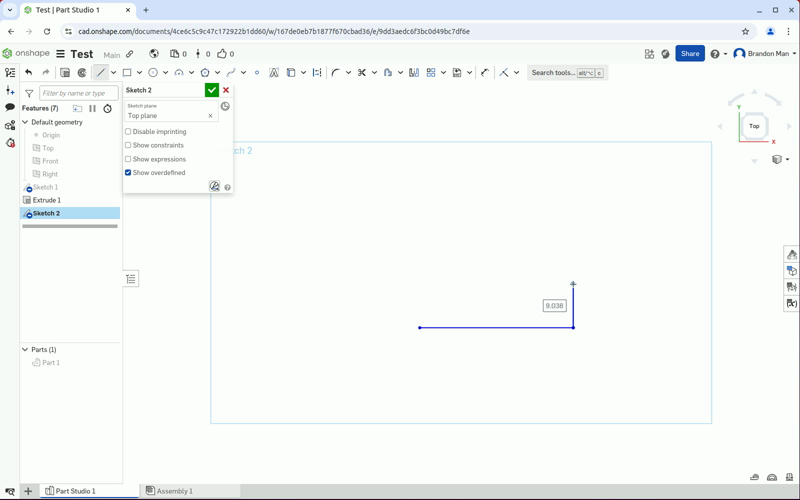
mouse_move(419, 283)
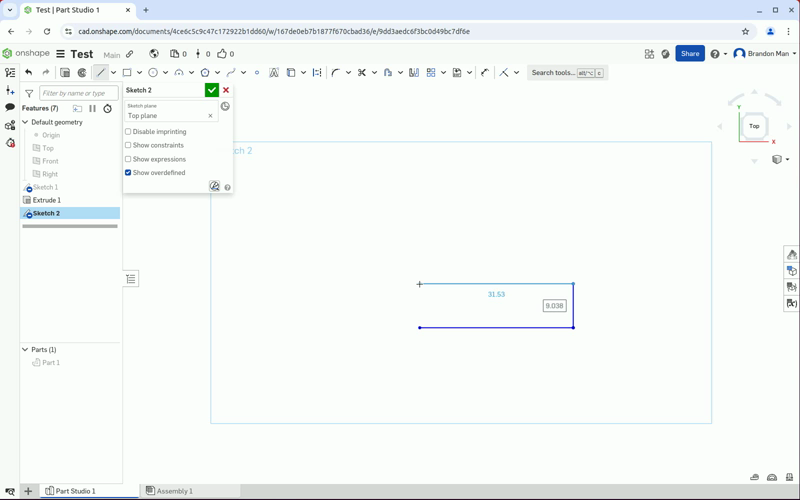
click(419, 283)
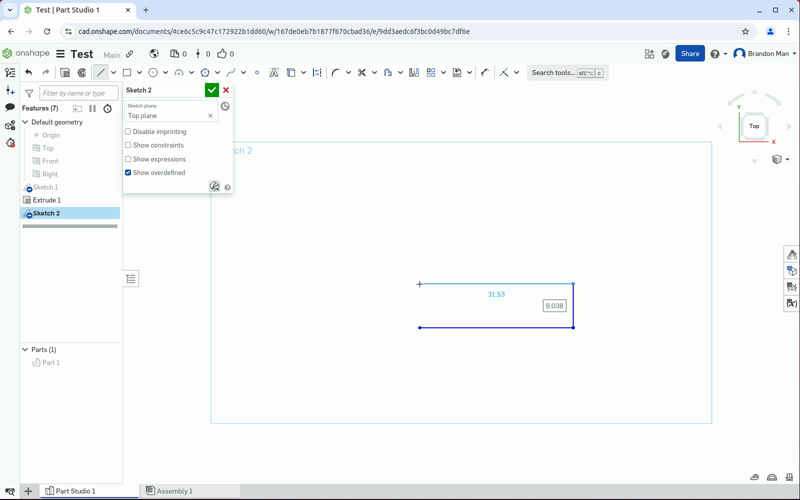
key_up(shift)
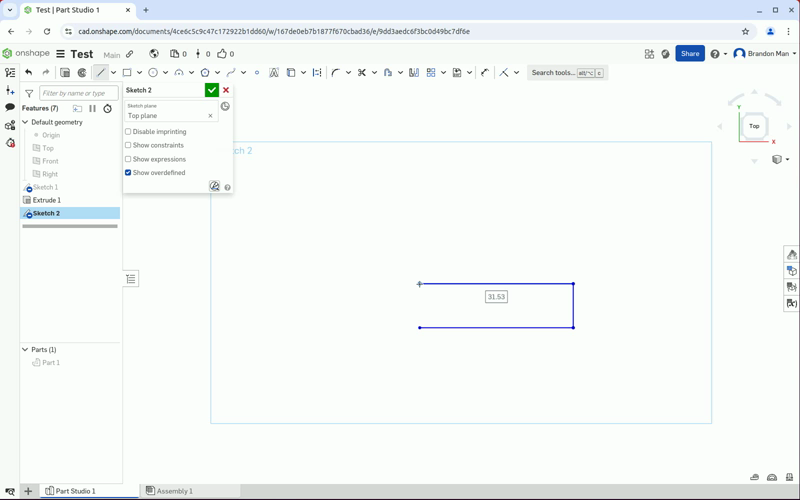
mouse_move(449, 283)
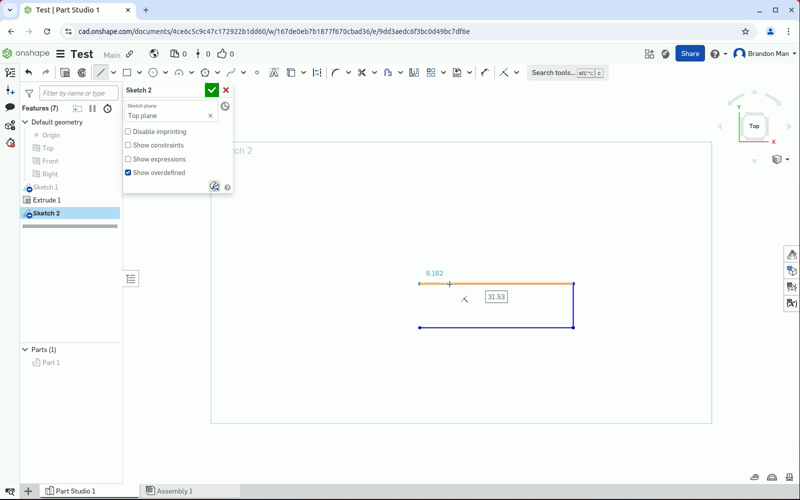
key_down(shift)
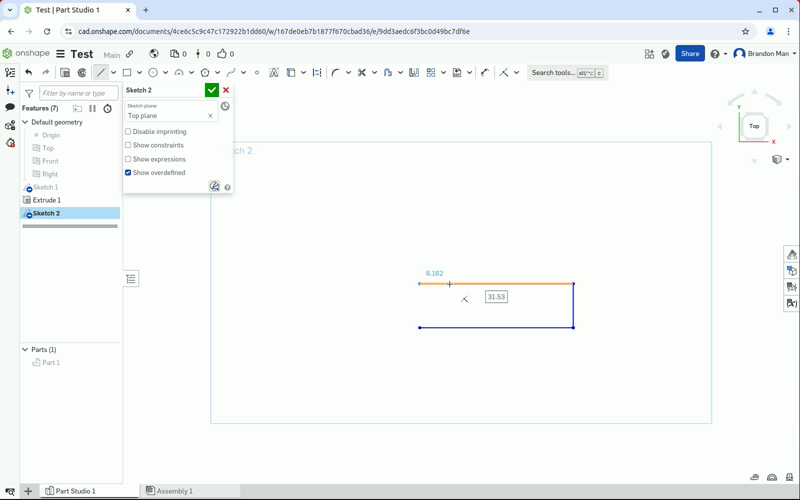
mouse_move(419, 327)
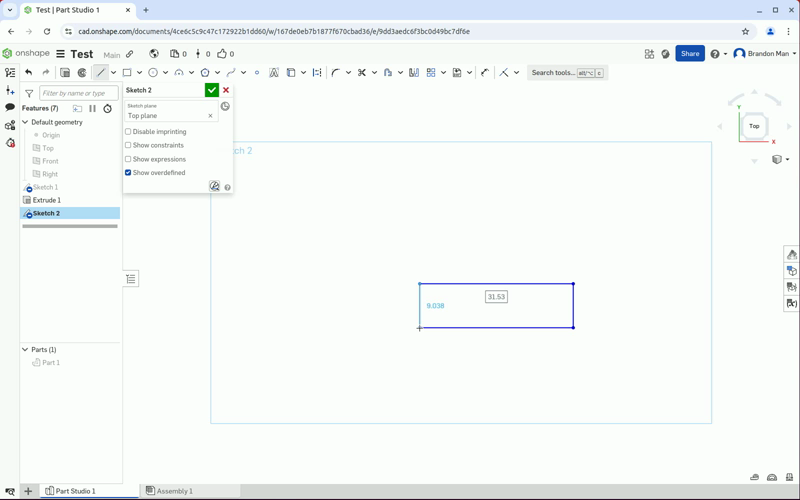
key_up(shift)
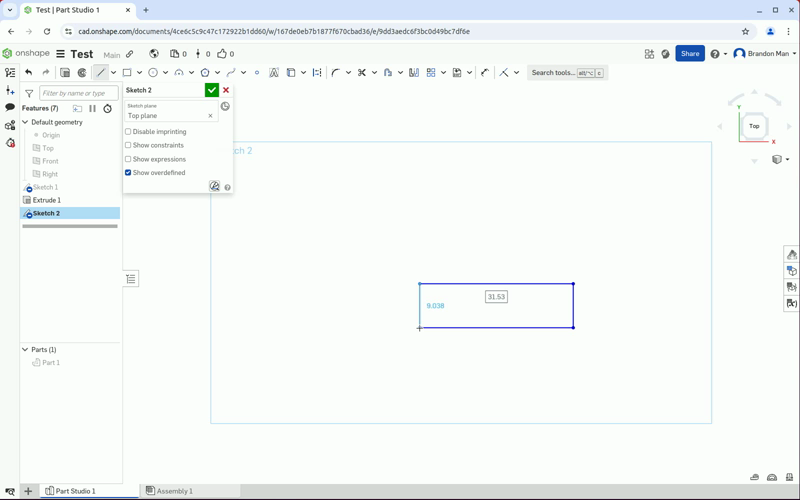
click(419, 327)
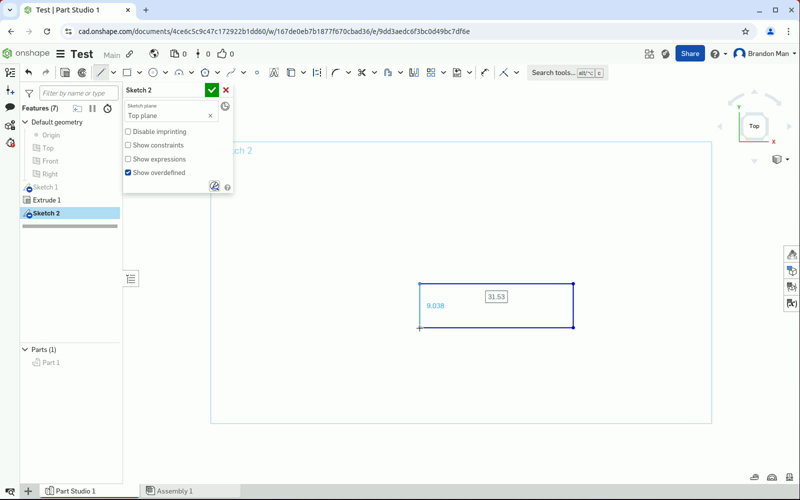
key(esc)
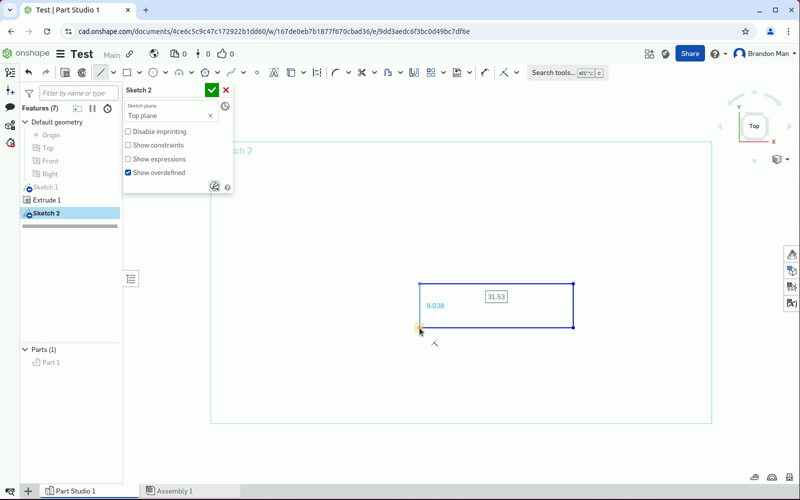
mouse_move(436, 306)
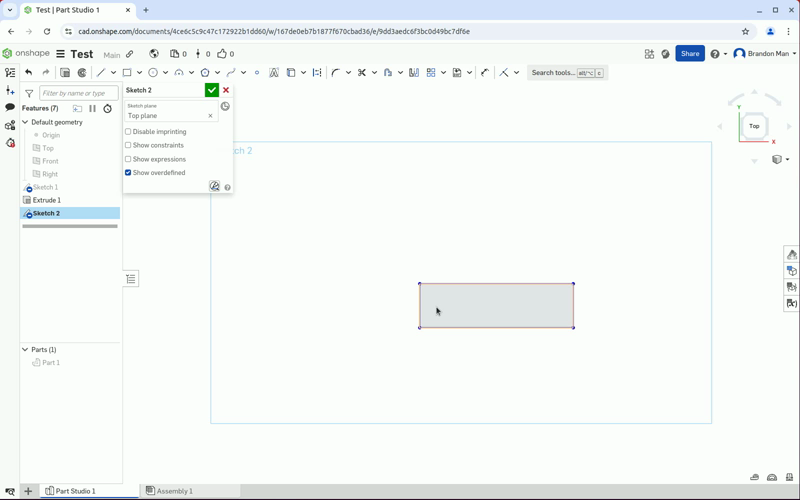
click(436, 306)
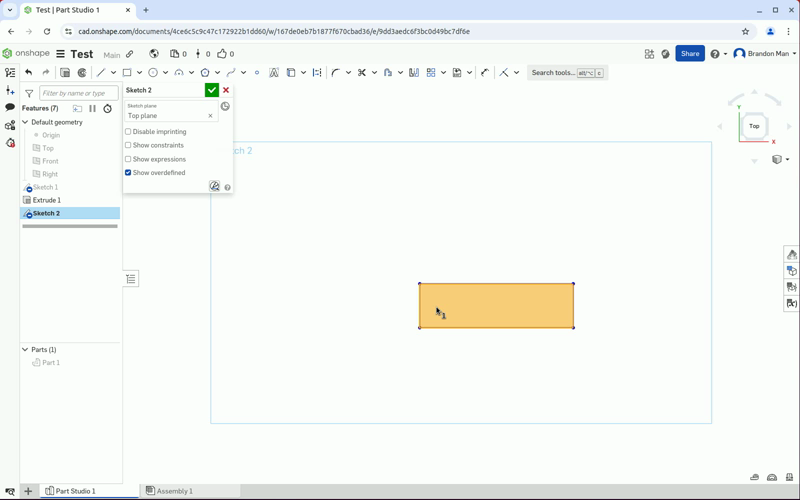
mouse_move(73, 352)
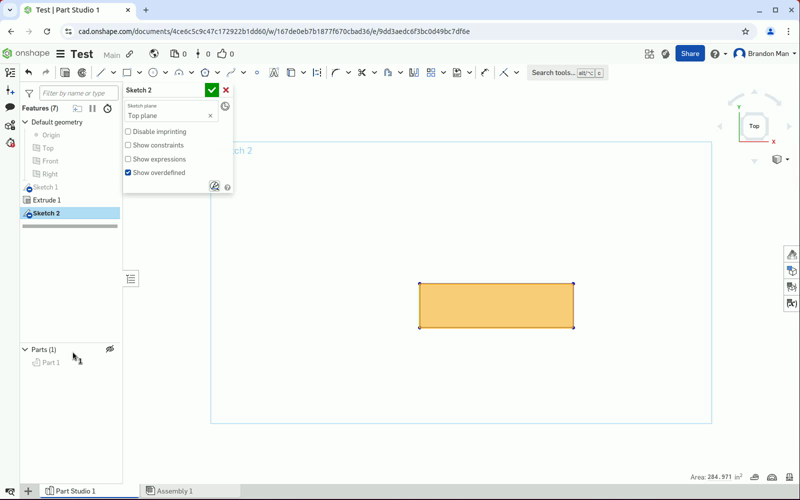
key(shift+y)
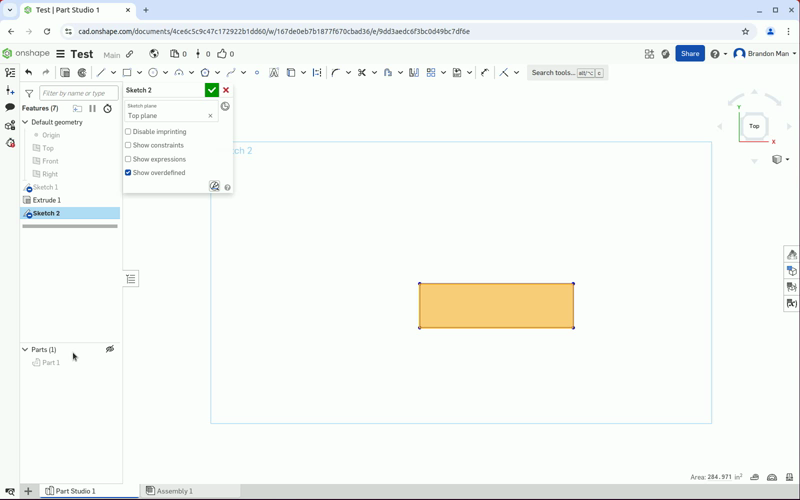
key(shift+e)
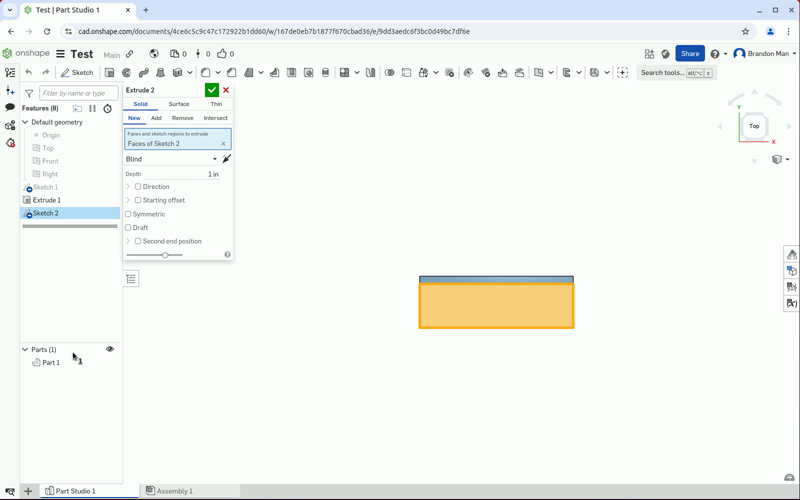
mouse_move(143, 106)
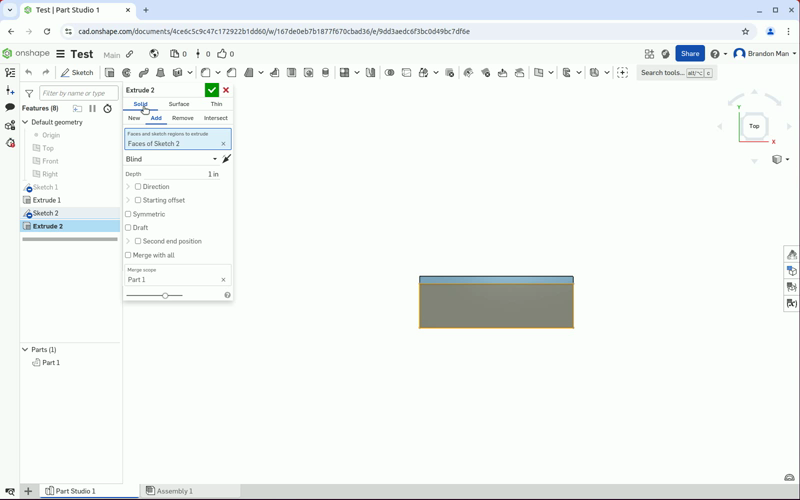
click(143, 106)
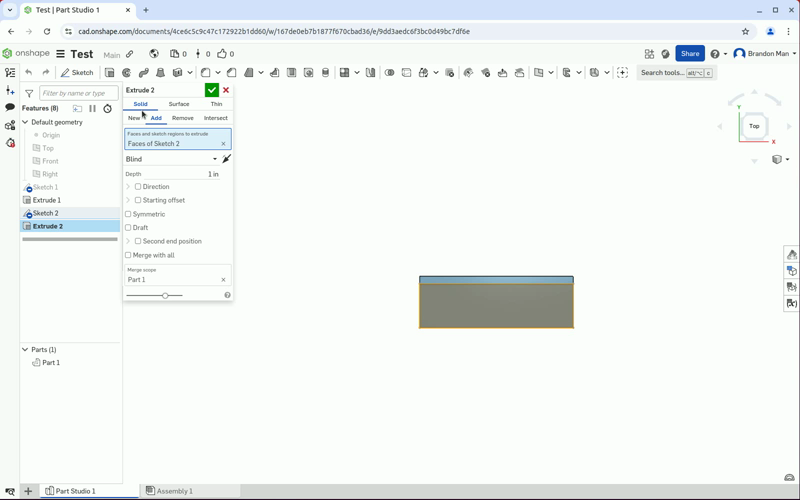
mouse_move(137, 120)
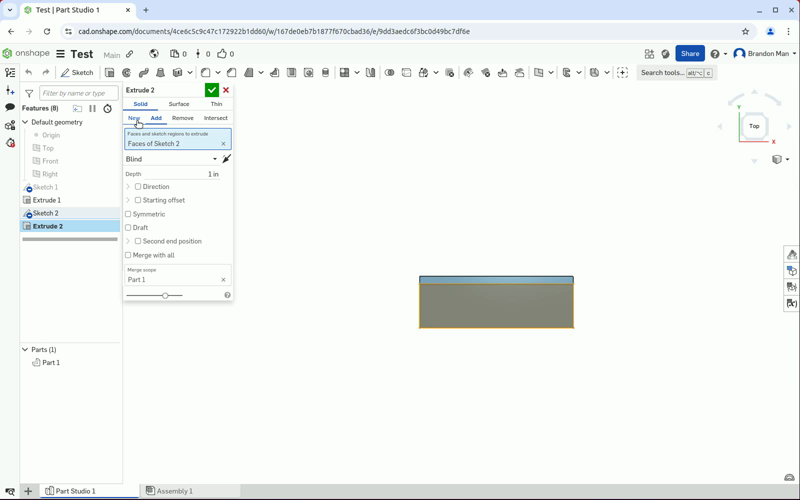
click(137, 120)
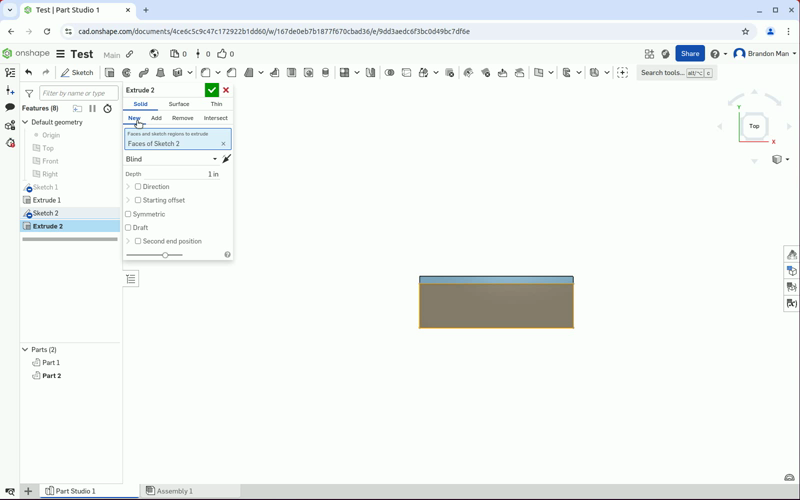
key(tab, 4)
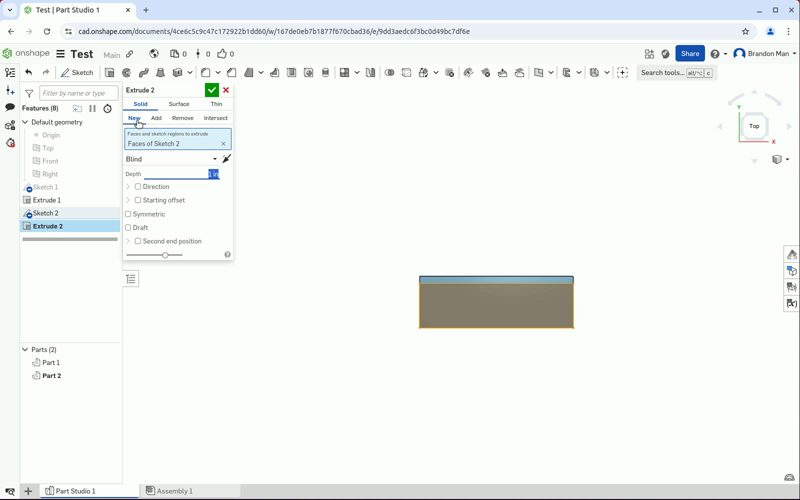
text(1.685)
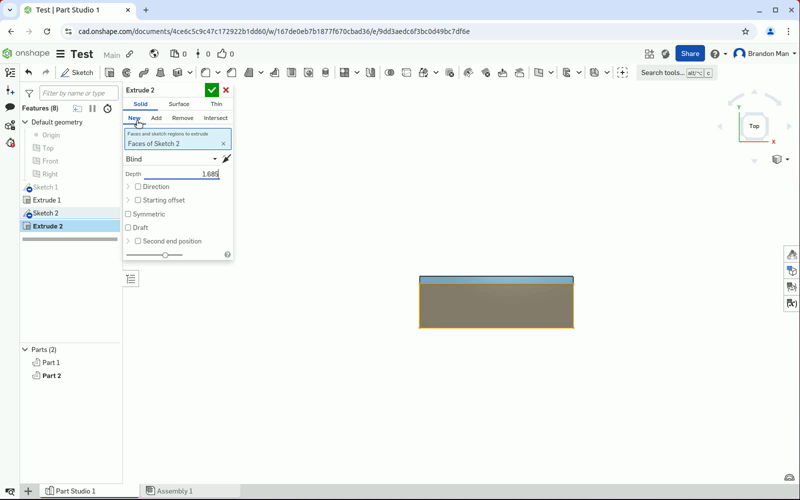
key(enter)
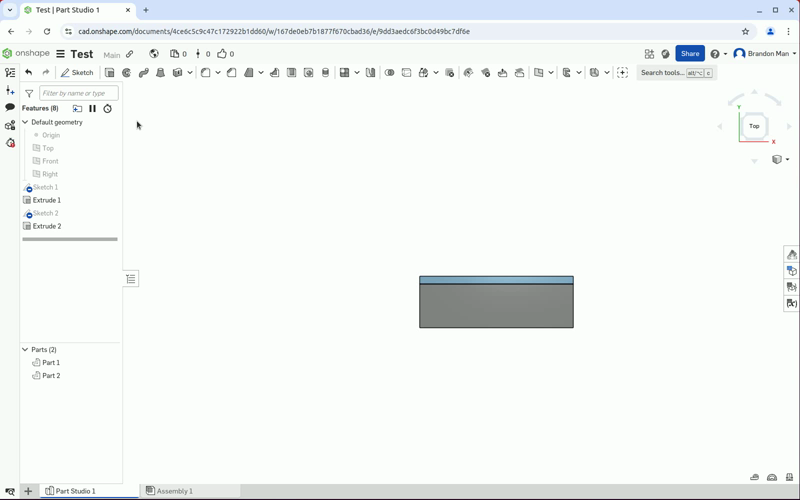
key(shift+h)
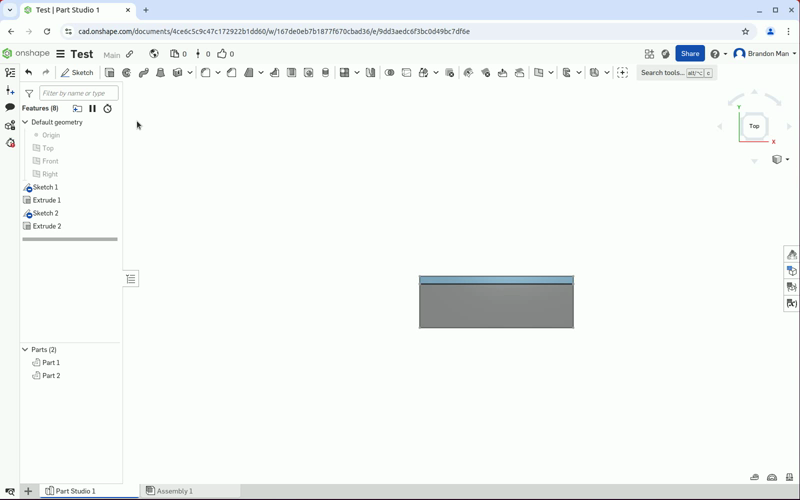
key(shift+h)
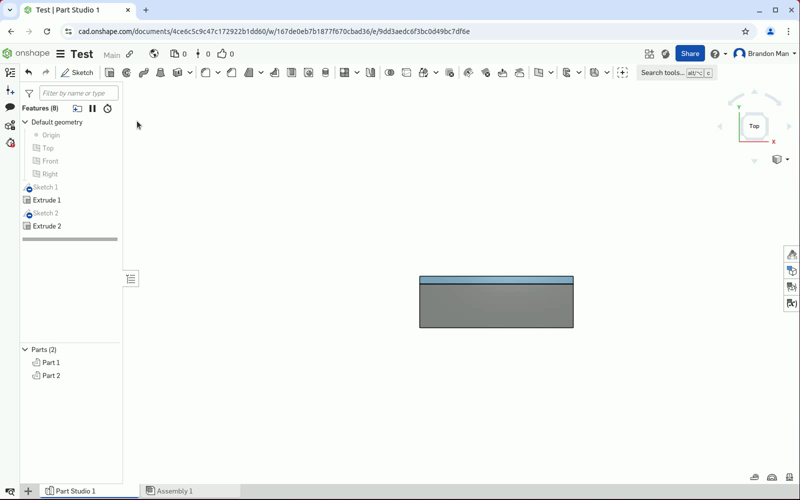
mouse_move(73, 189)
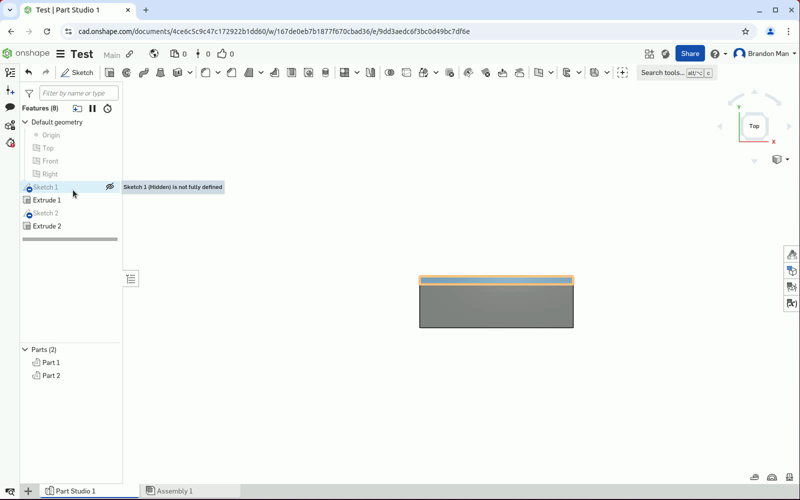
click(73, 189)
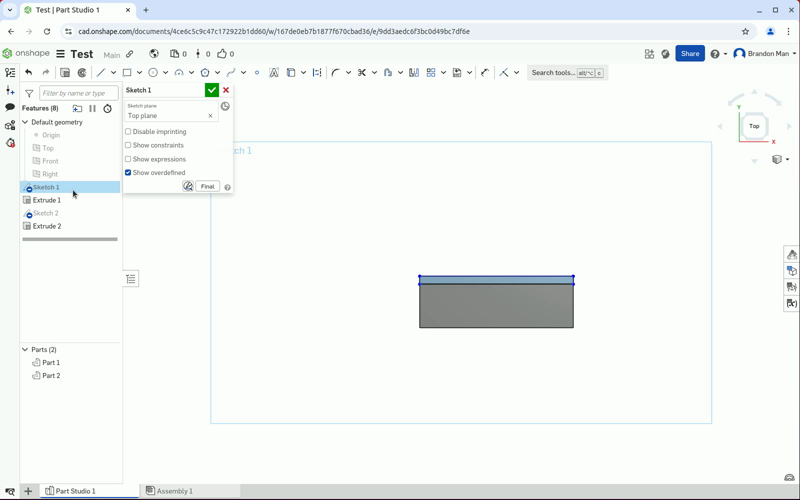
mouse_move(229, 92)
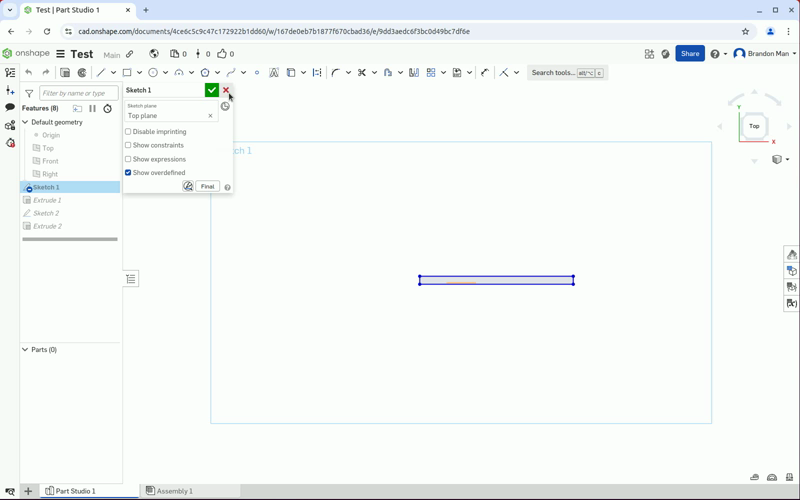
click(229, 92)
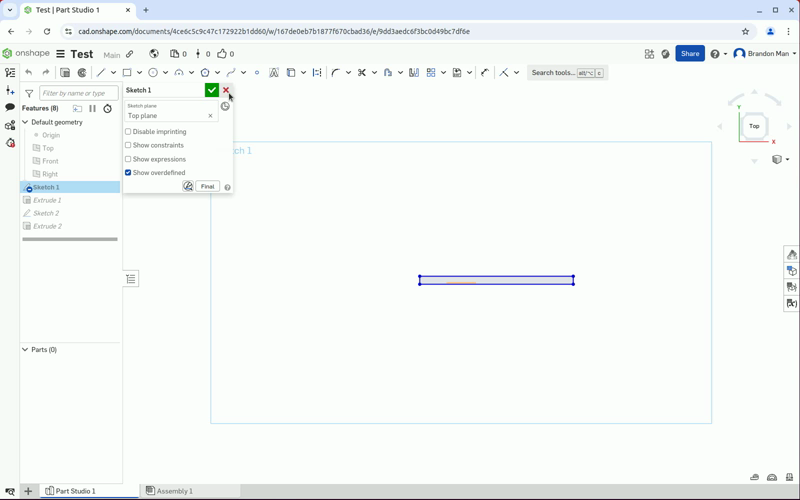
key(shift+s)
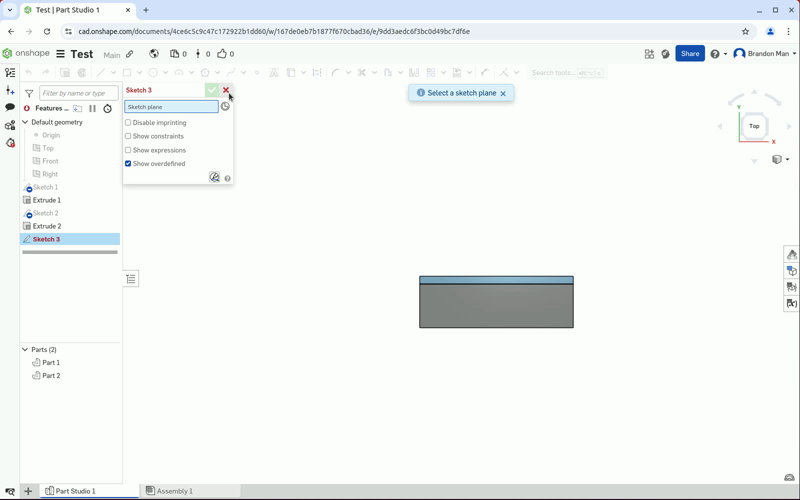
mouse_move(73, 150)
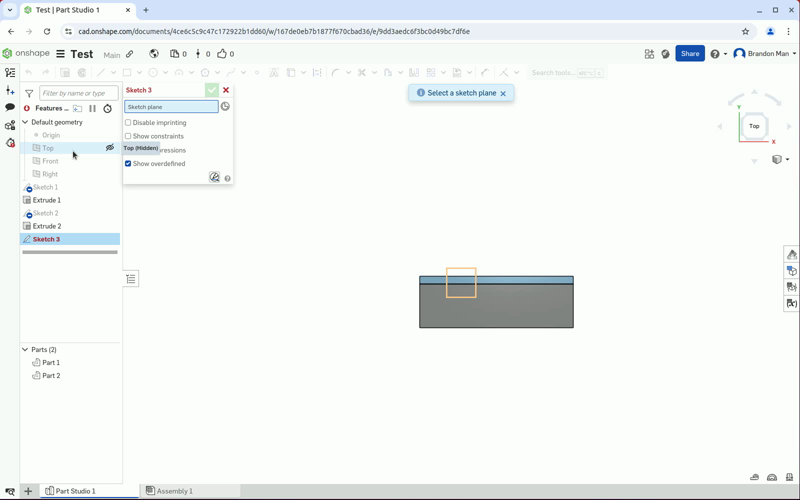
click(73, 150)
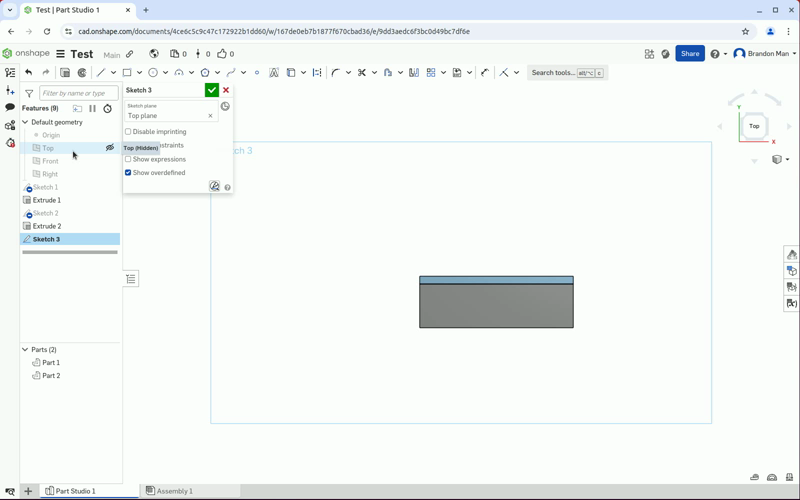
mouse_move(73, 352)
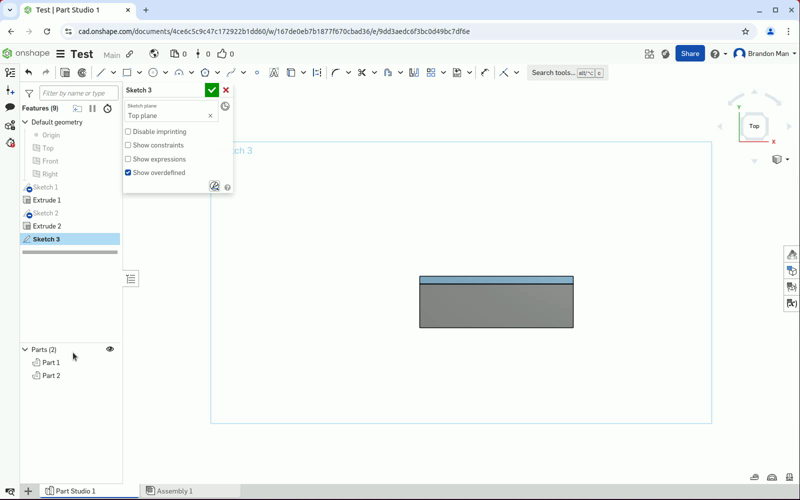
key(y)
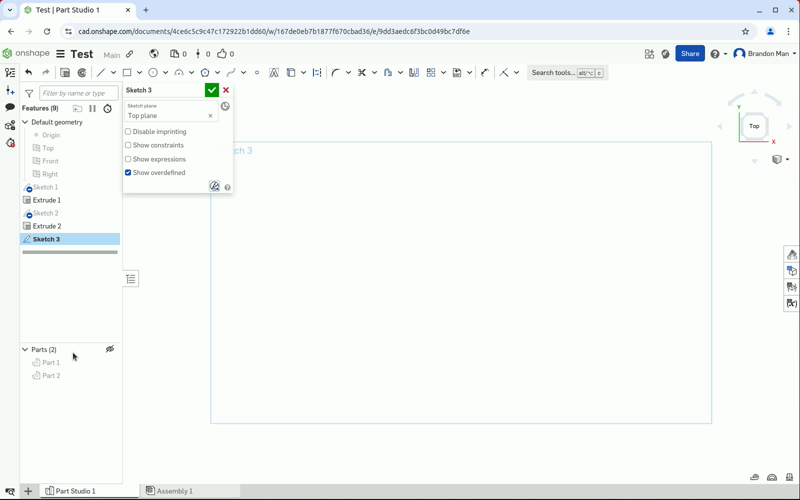
key(l)
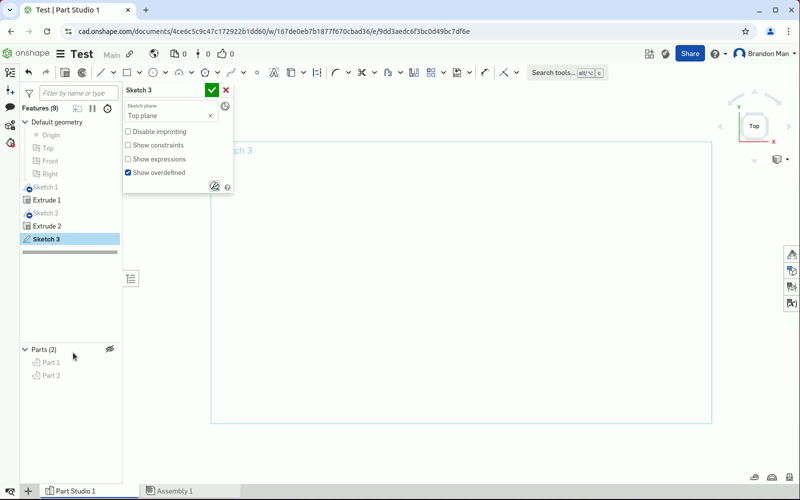
key_down(shift)
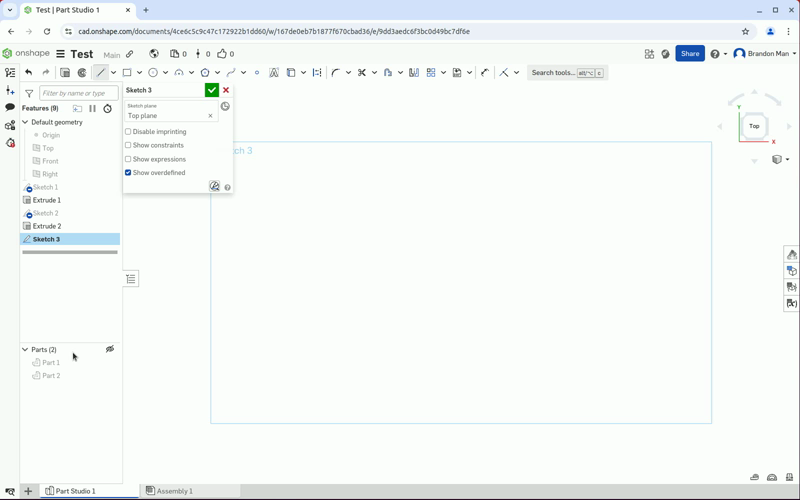
mouse_move(419, 284)
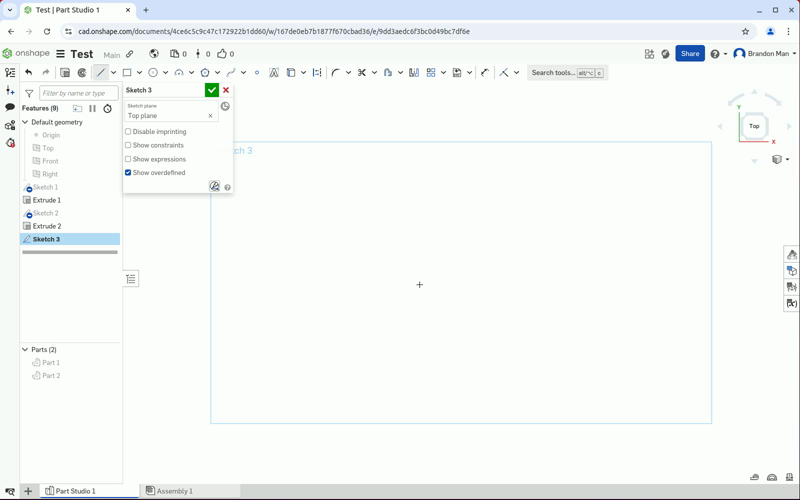
click(419, 284)
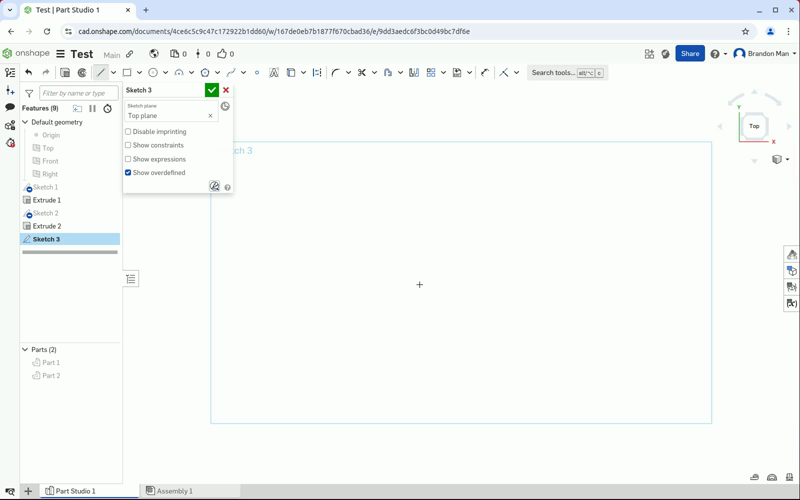
key_up(shift)
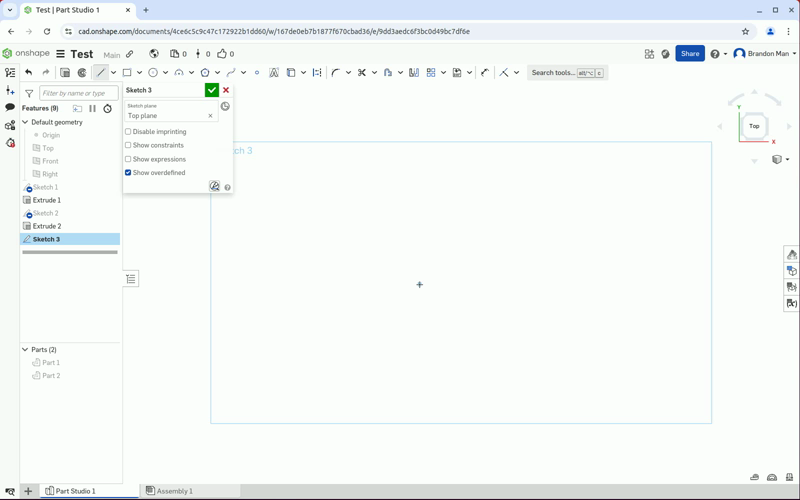
key_down(shift)
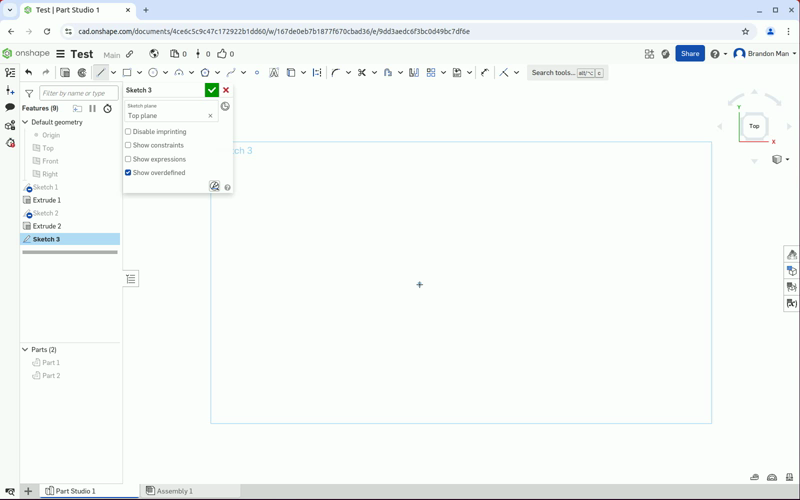
mouse_move(573, 284)
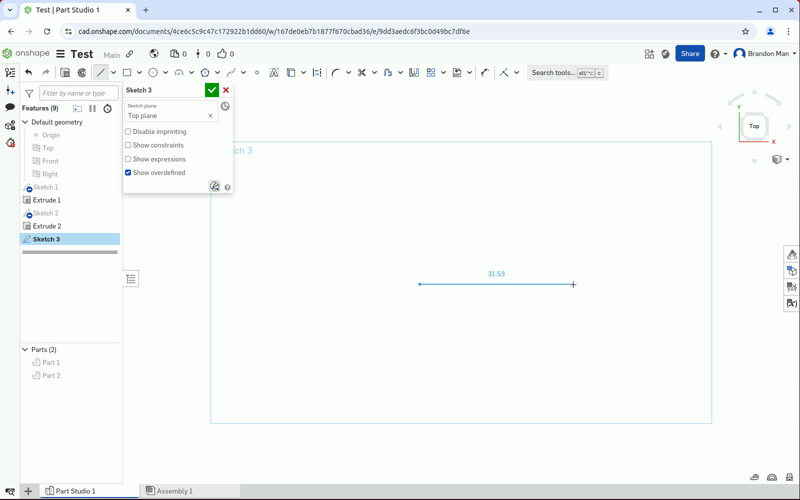
click(573, 284)
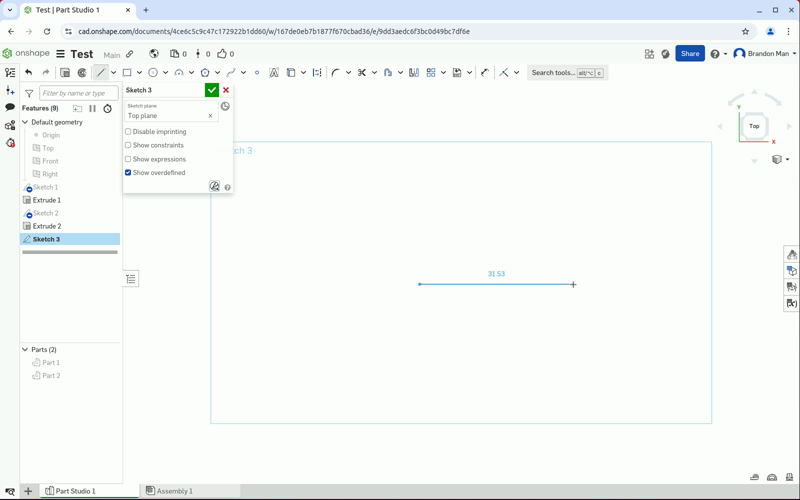
key_up(shift)
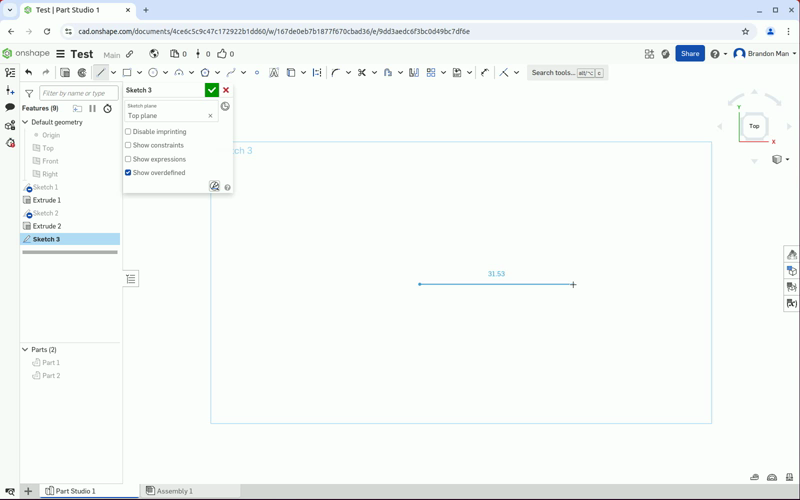
key_down(shift)
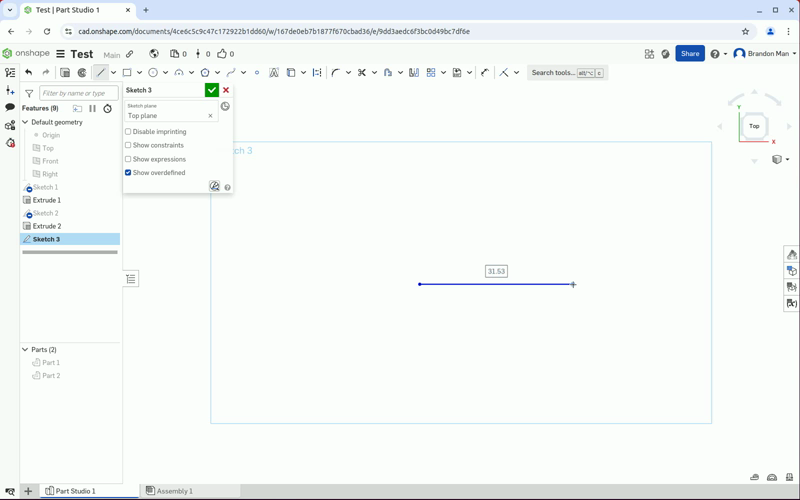
mouse_move(589, 284)
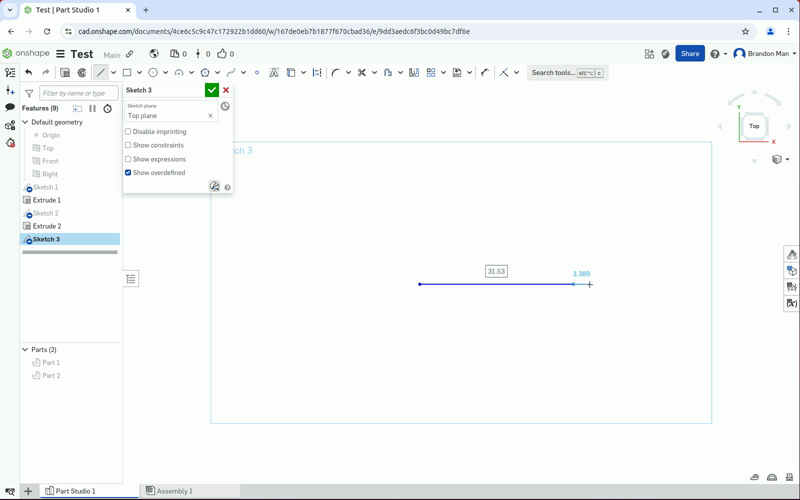
mouse_move(573, 276)
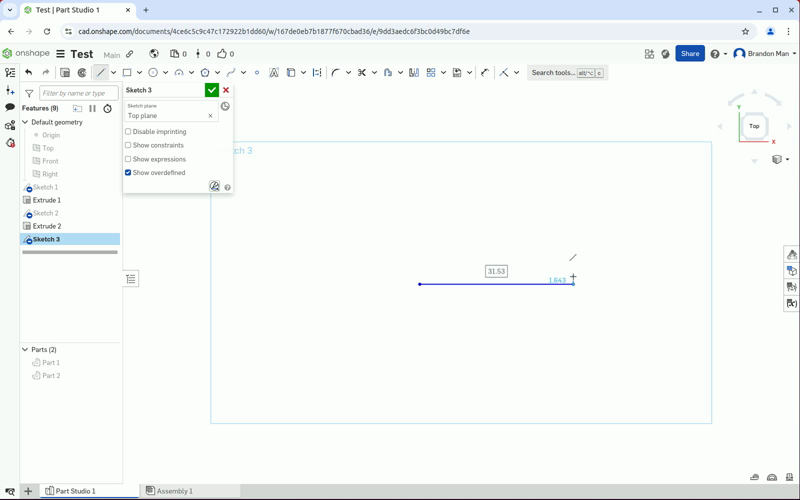
click(573, 276)
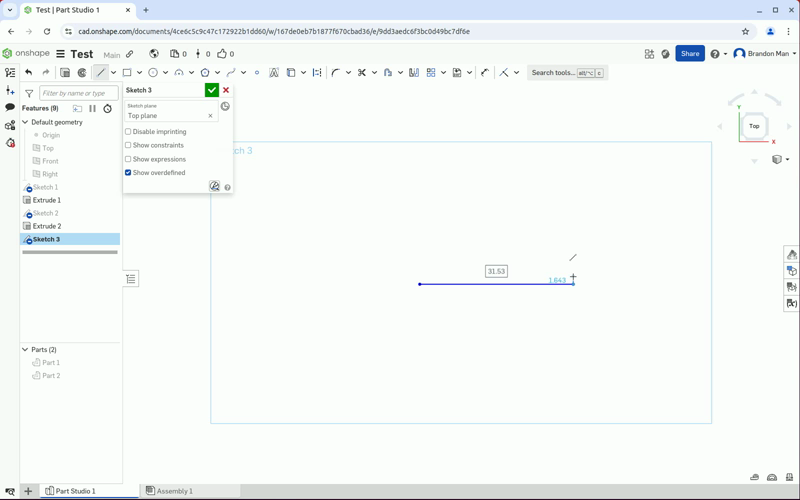
key_up(shift)
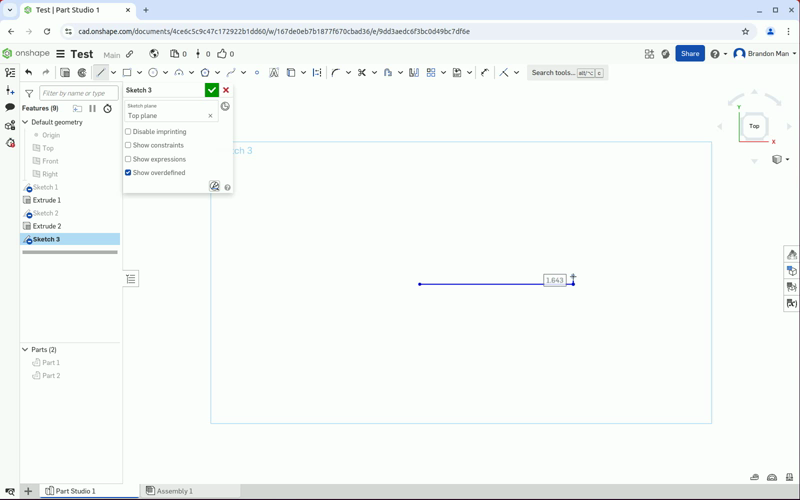
key_down(shift)
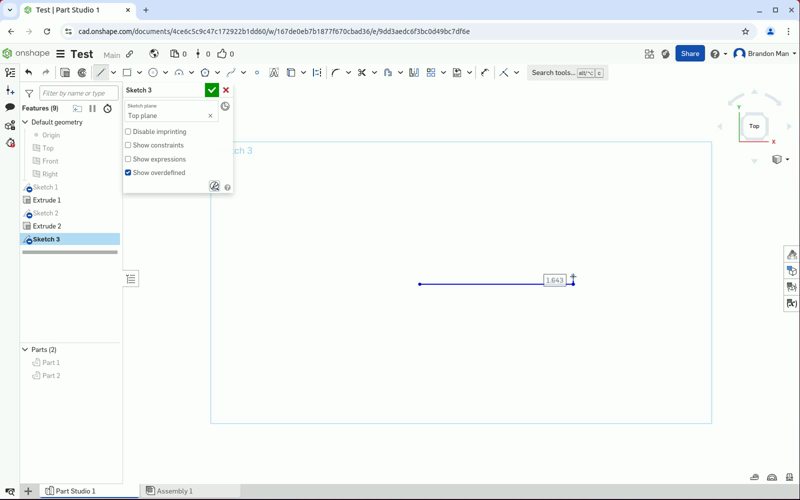
mouse_move(419, 276)
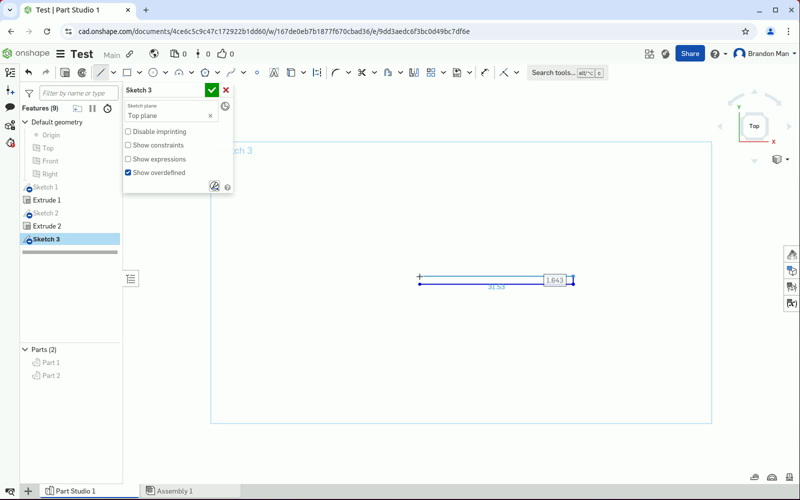
click(419, 276)
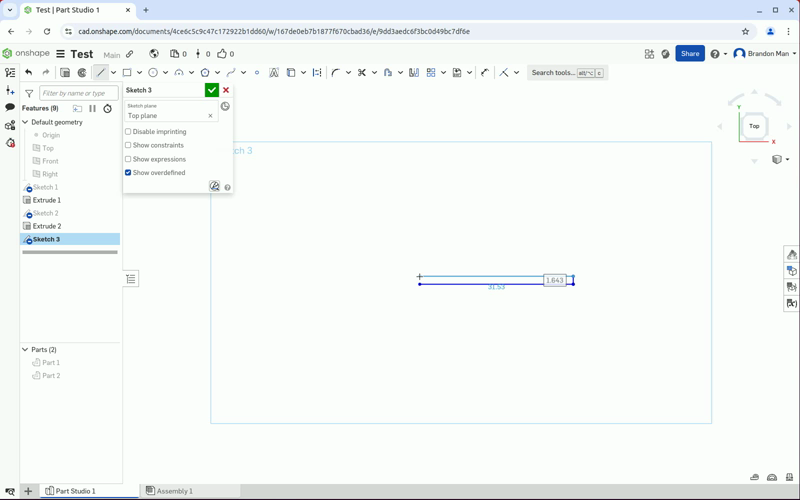
key_up(shift)
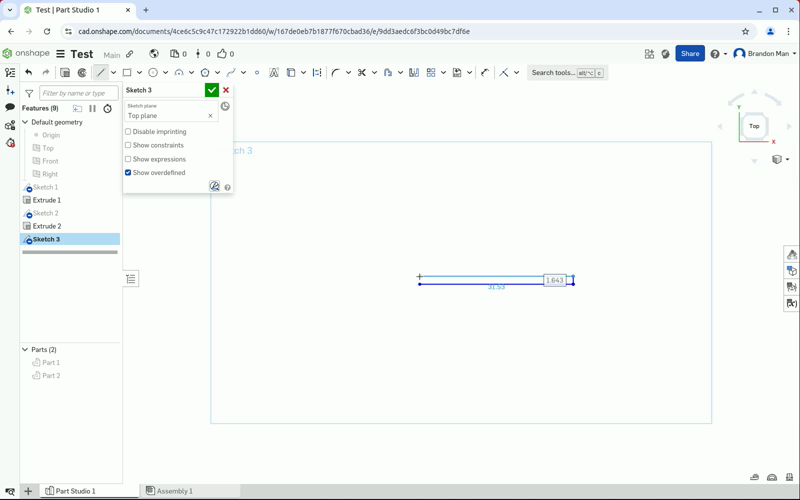
mouse_move(449, 276)
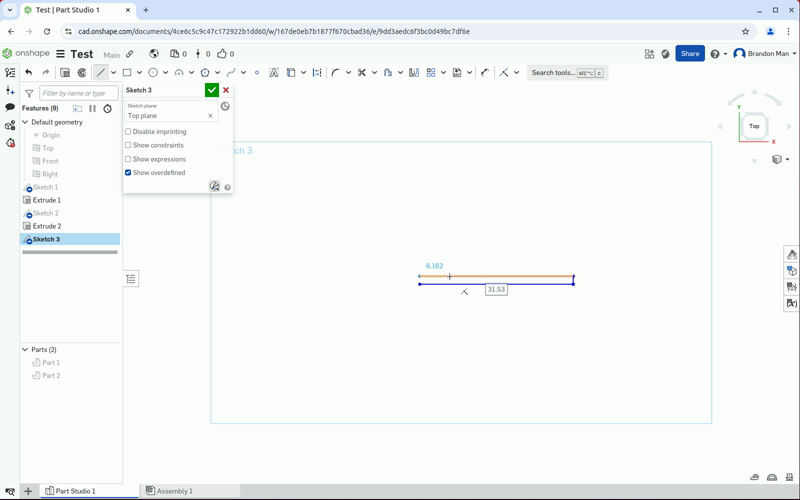
key_down(shift)
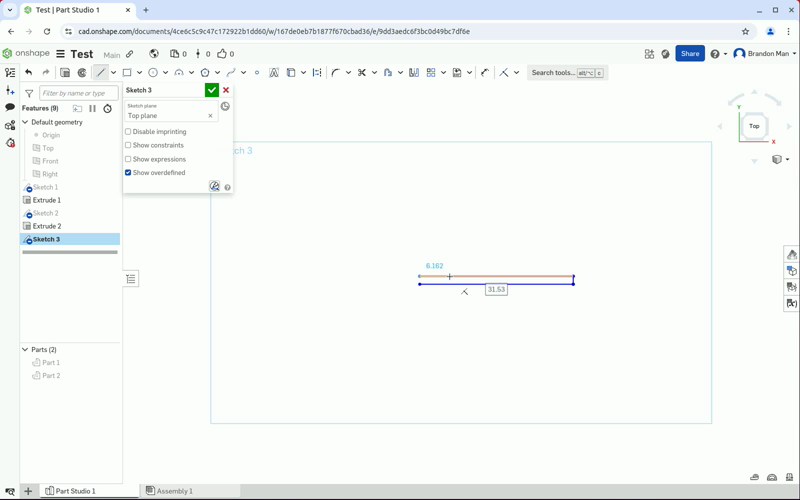
mouse_move(419, 284)
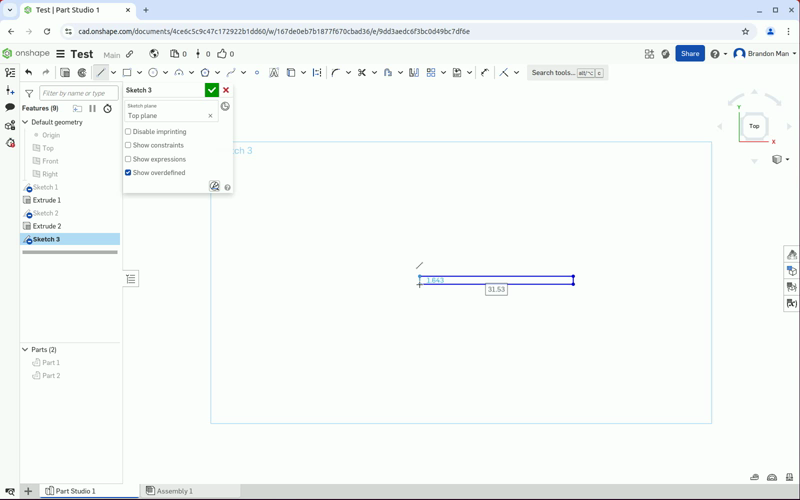
key_up(shift)
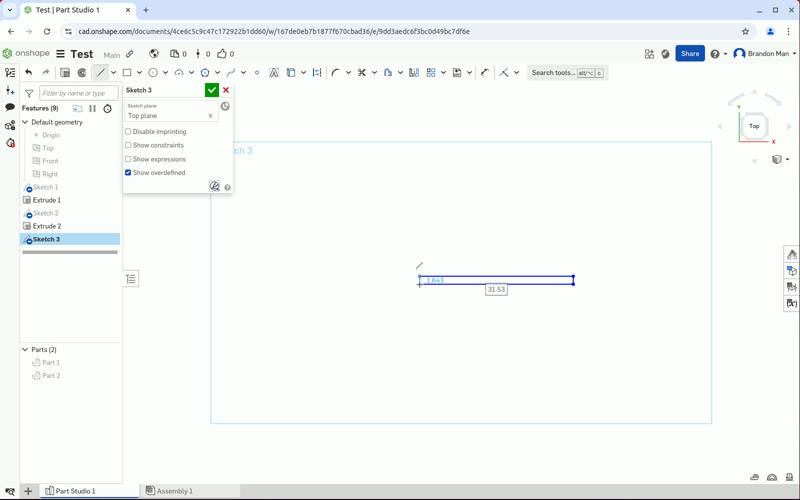
click(419, 284)
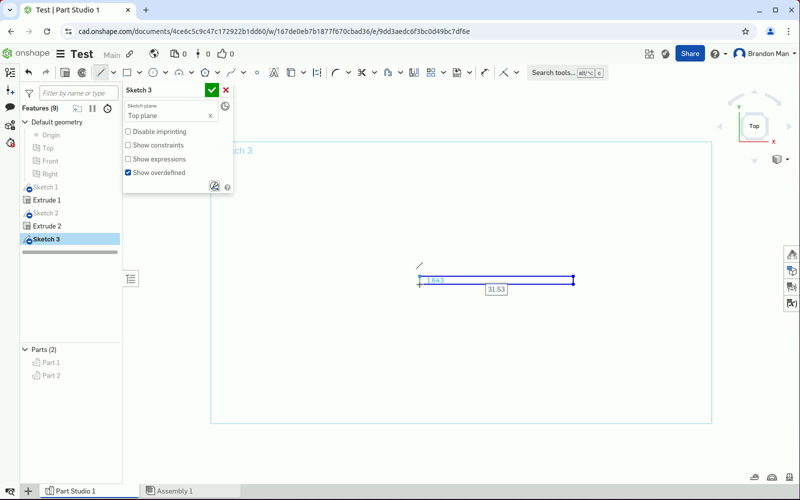
key(esc)
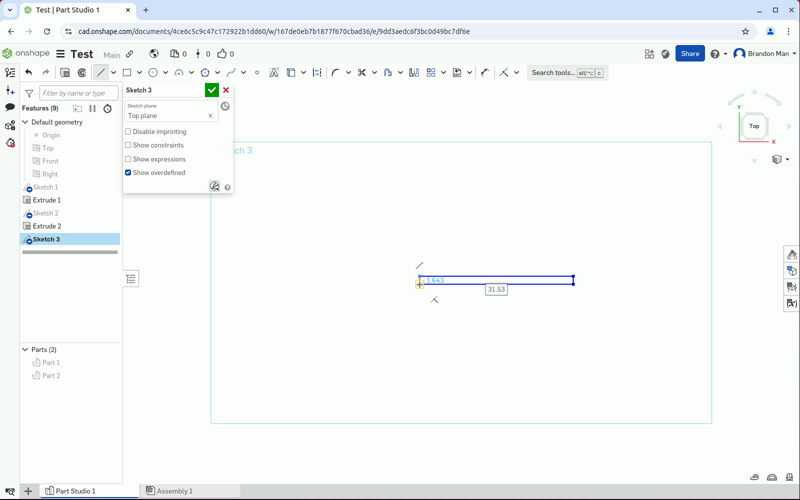
mouse_move(492, 282)
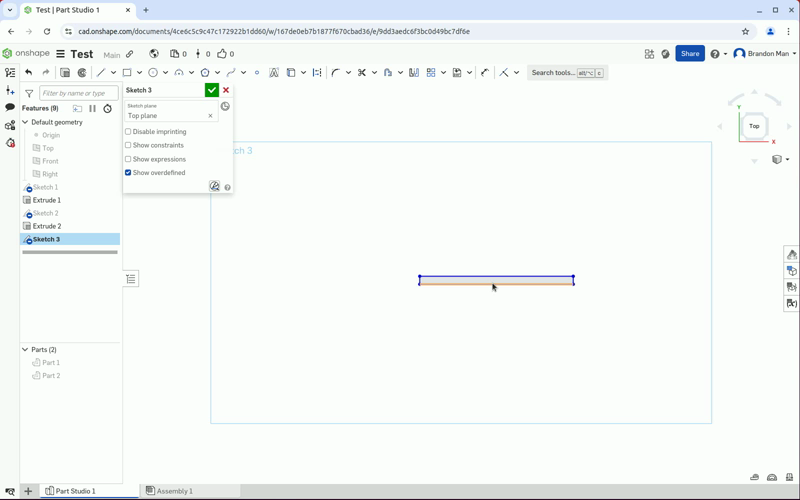
scroll(6)
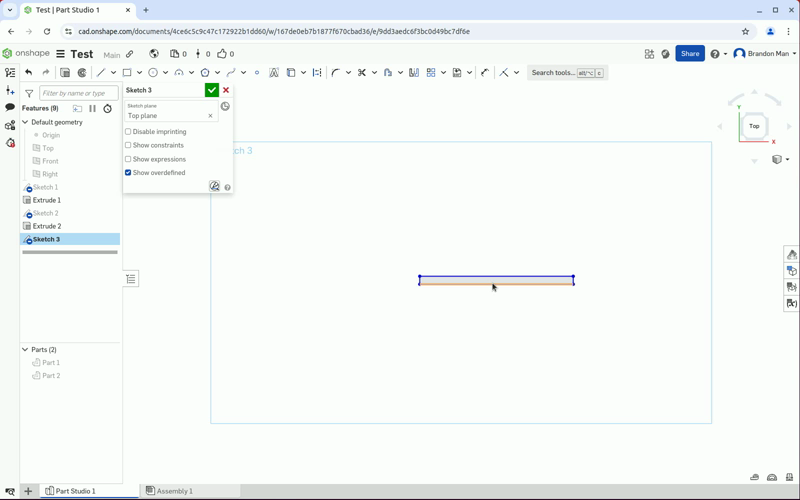
scroll(6)
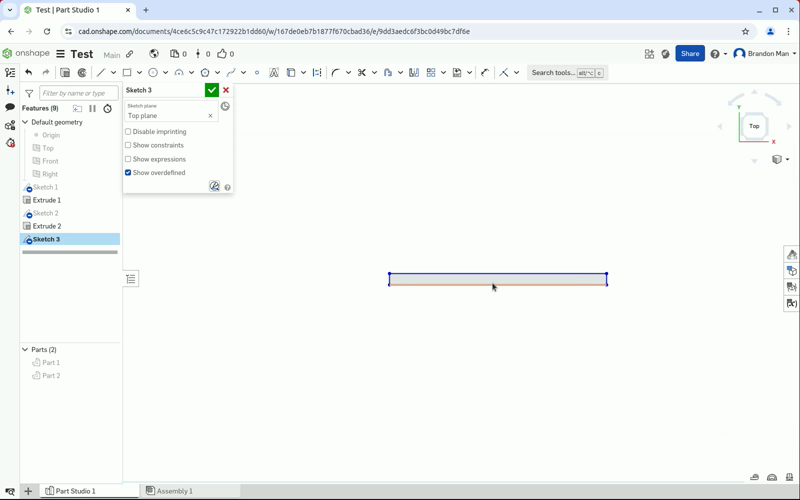
scroll(6)
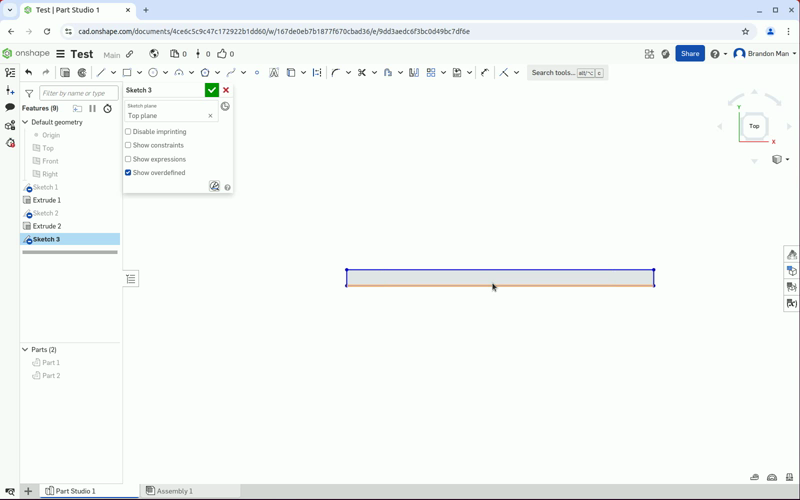
scroll(6)
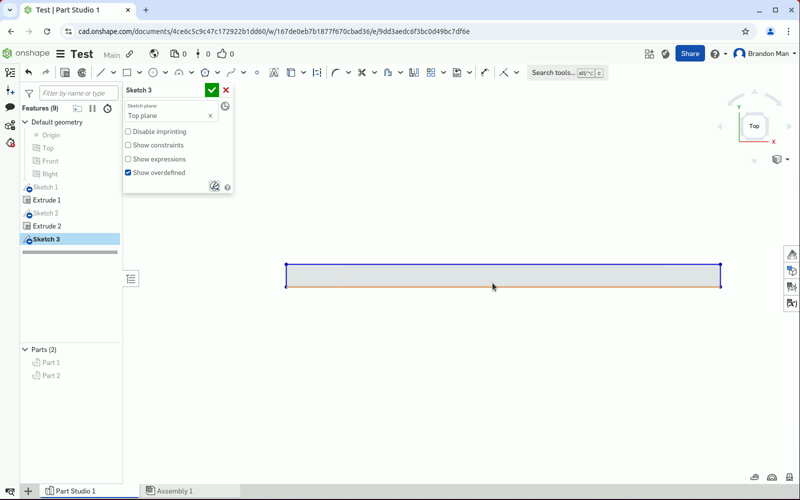
scroll(6)
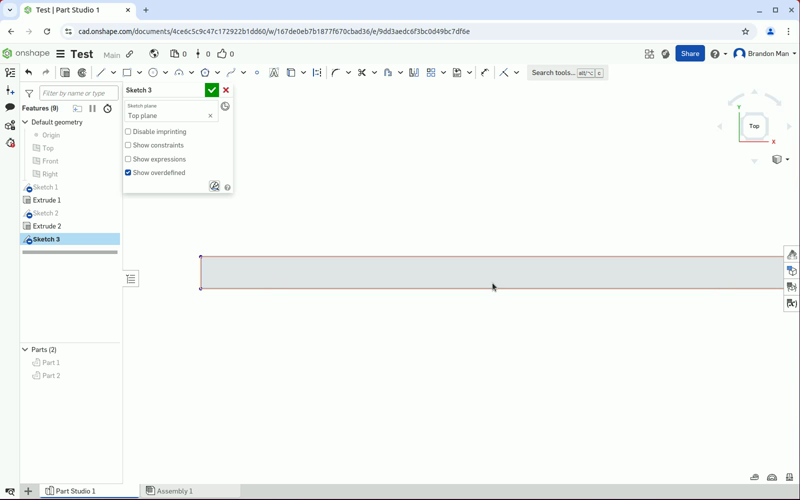
scroll(6)
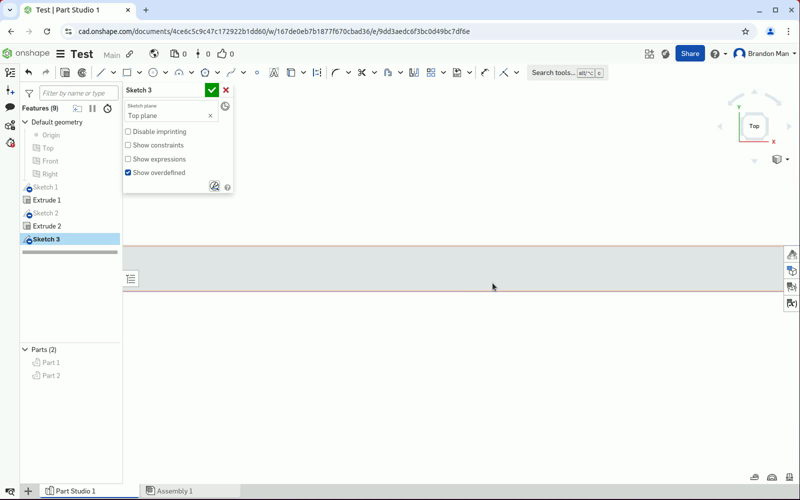
scroll(6)
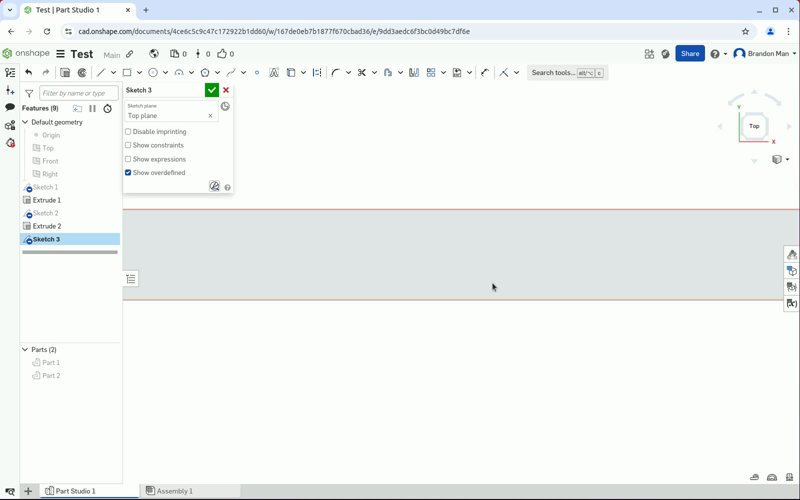
click(492, 282)
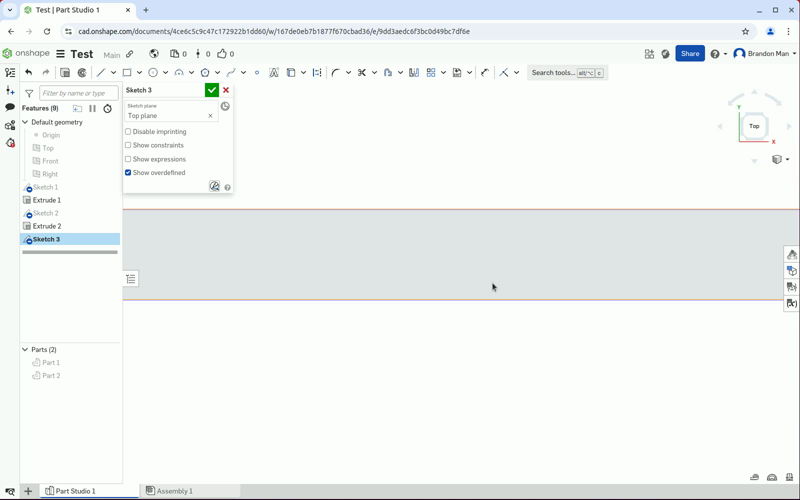
scroll(-6)
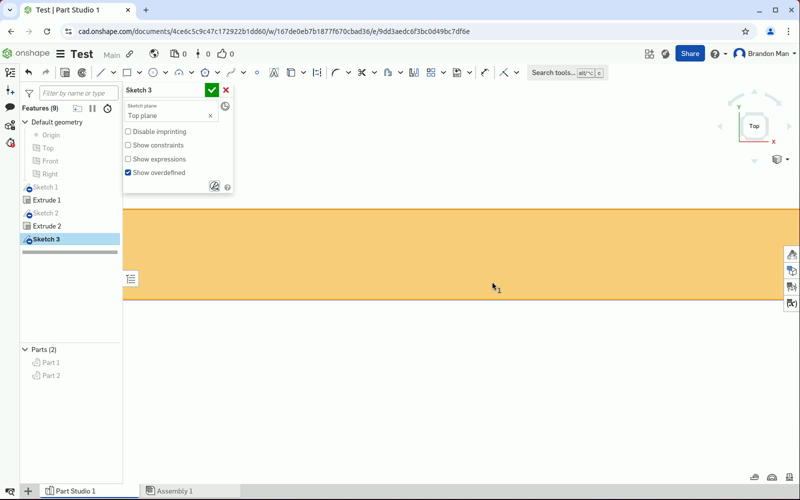
scroll(-6)
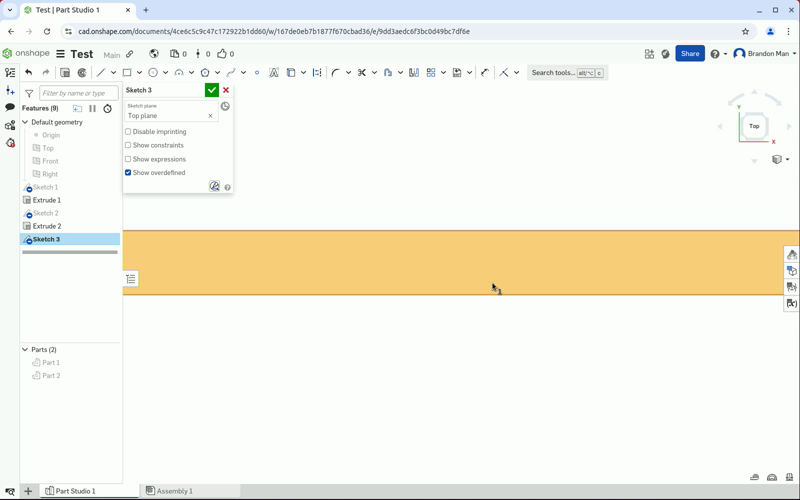
scroll(-6)
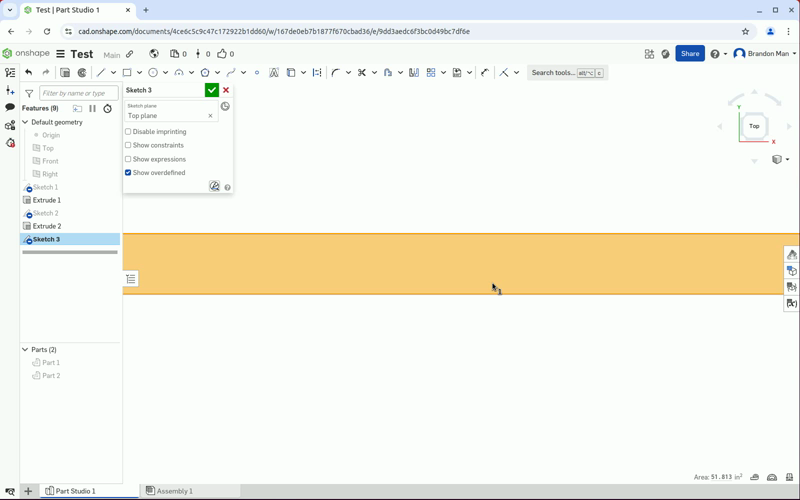
scroll(-6)
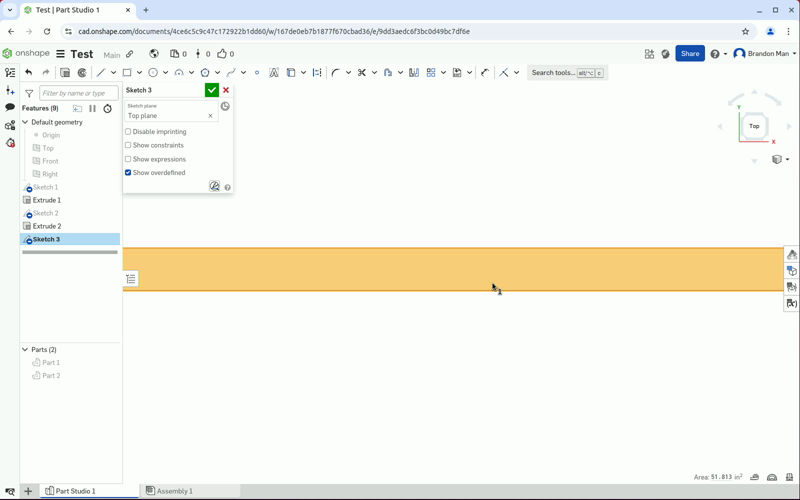
scroll(-6)
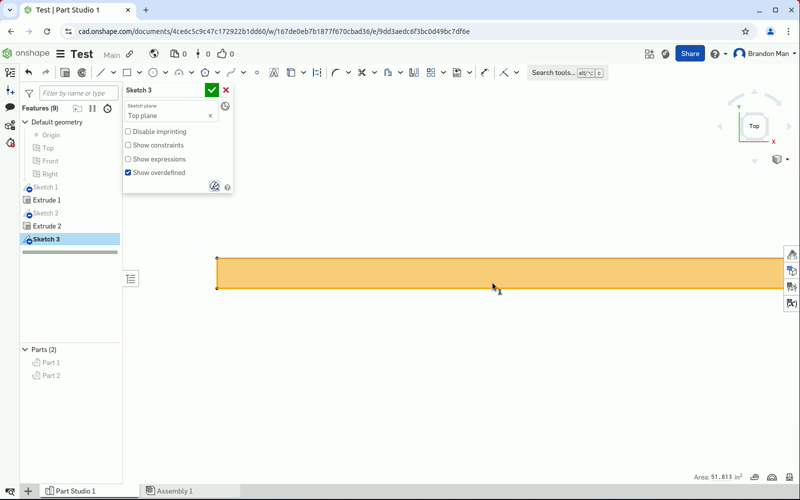
scroll(-6)
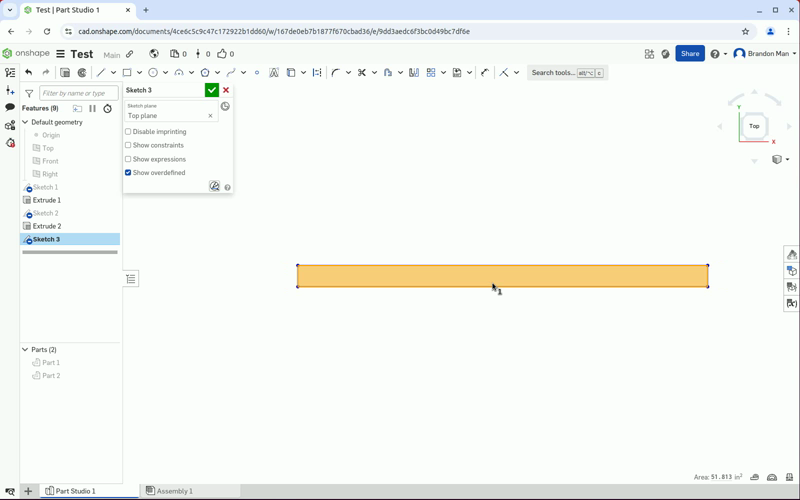
scroll(-6)
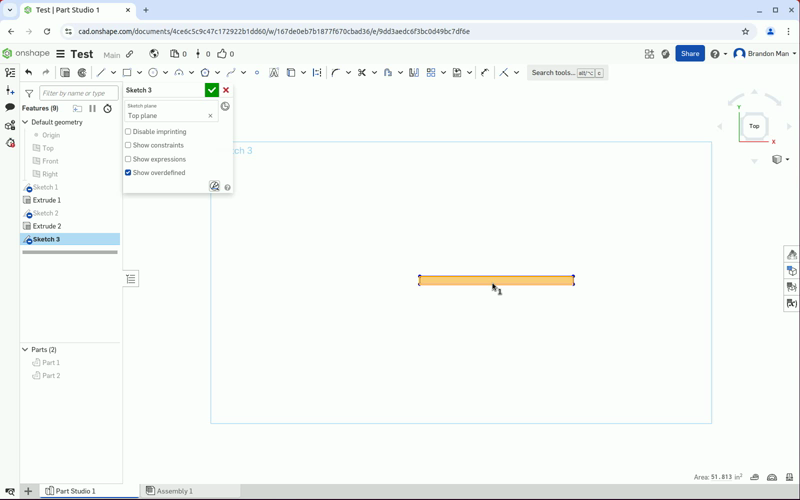
mouse_move(73, 352)
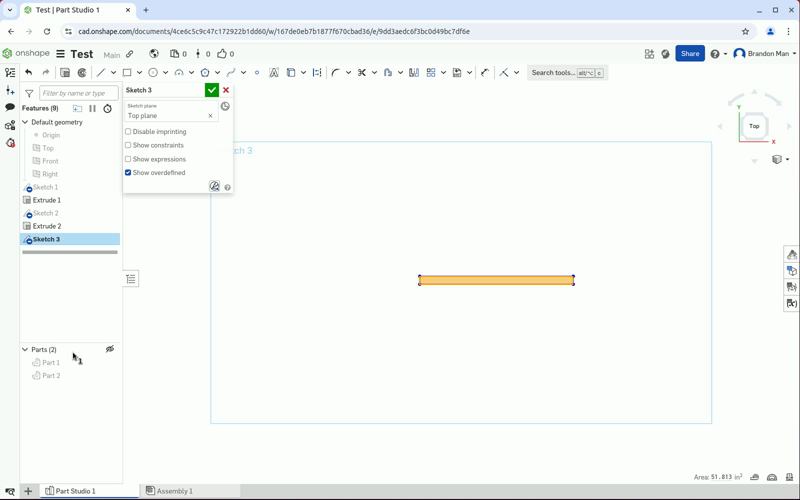
key(shift+y)
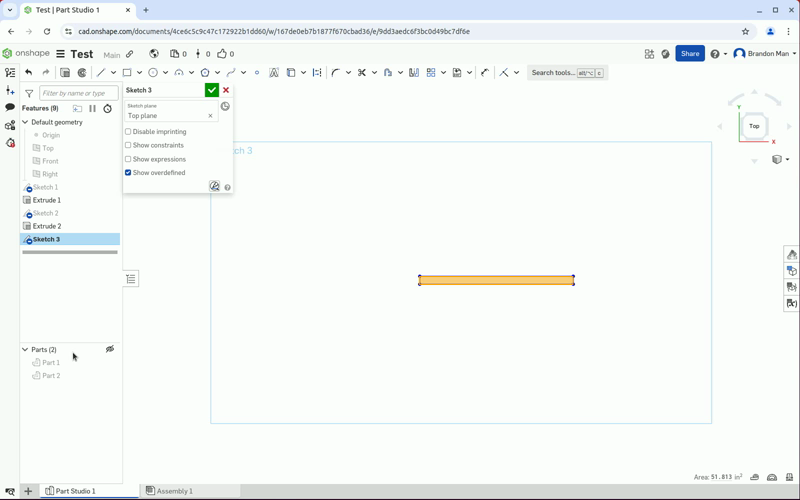
key(shift+e)
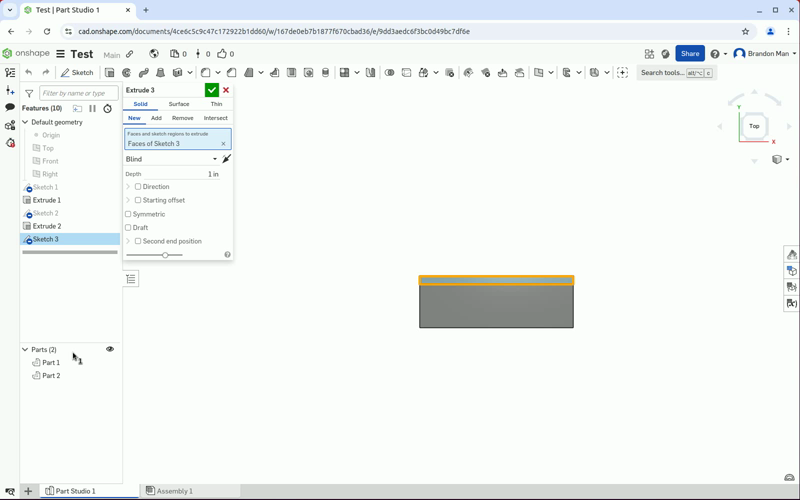
mouse_move(143, 106)
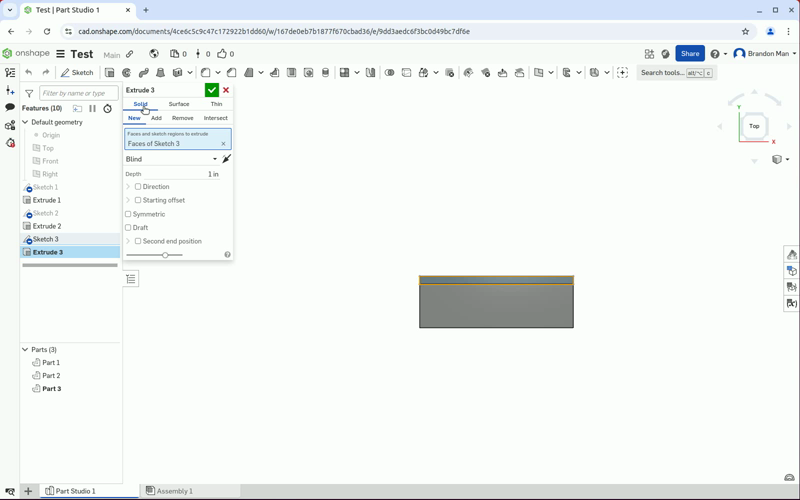
click(143, 106)
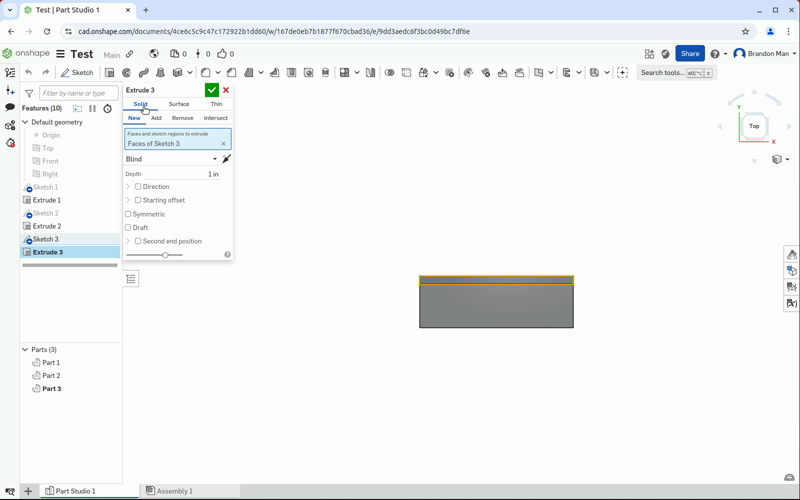
mouse_move(137, 120)
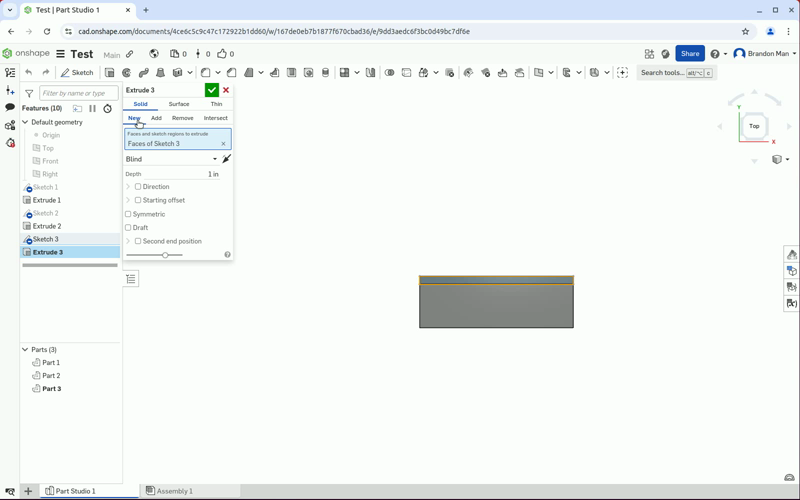
click(137, 120)
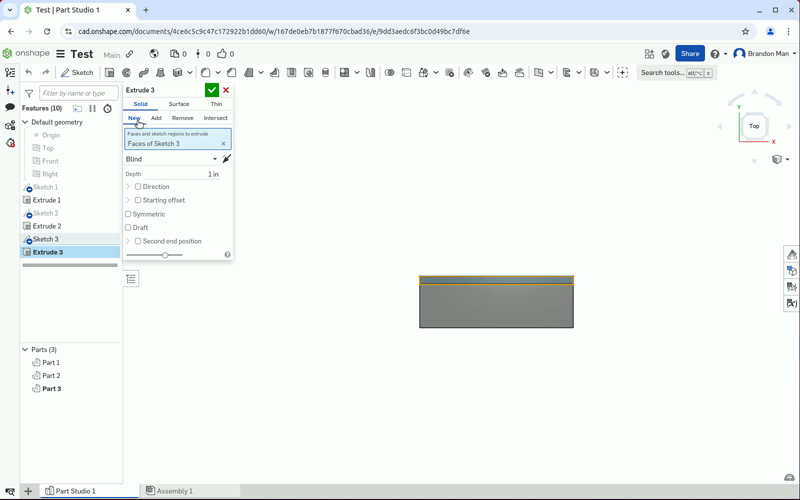
key(tab, 4)
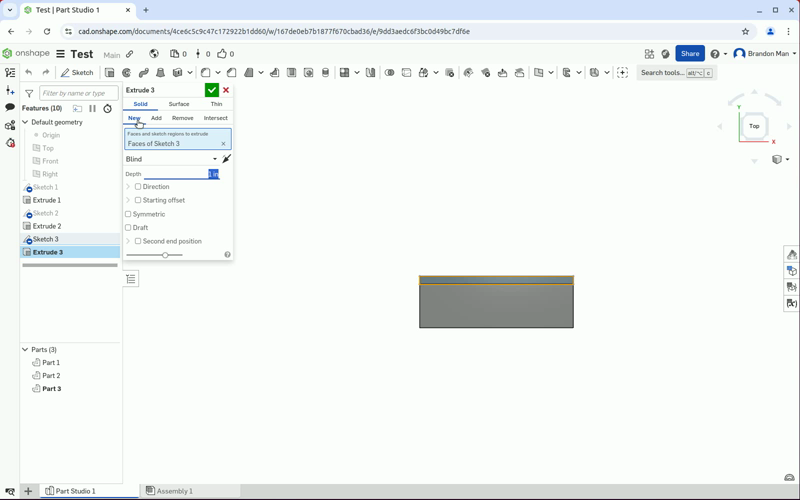
text(10.591)
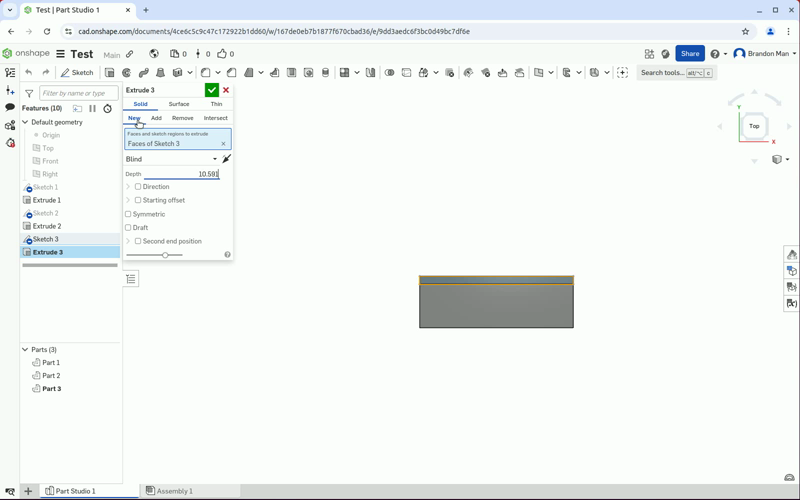
key(enter)
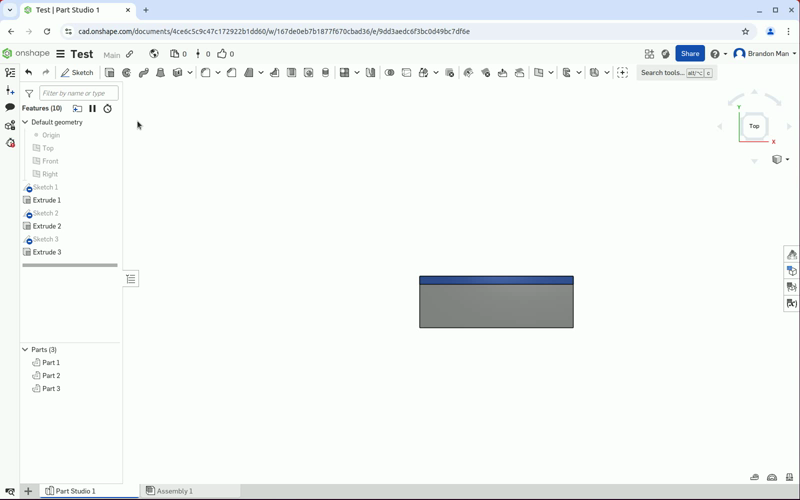
key(shift+h)
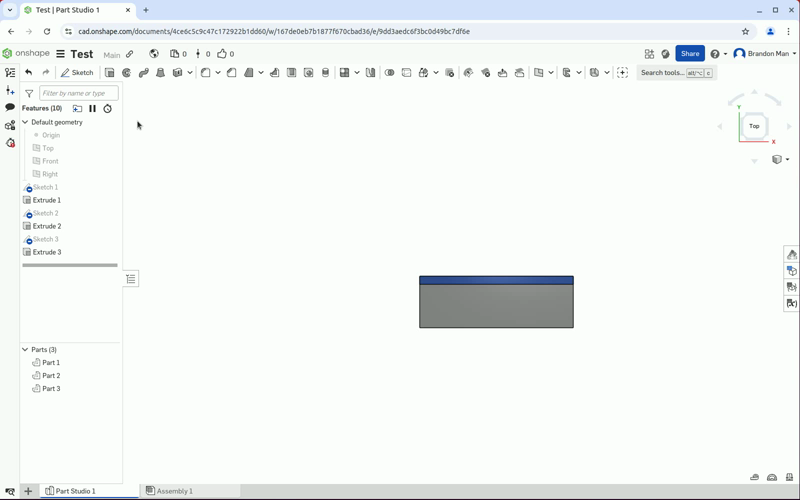
key(shift+h)
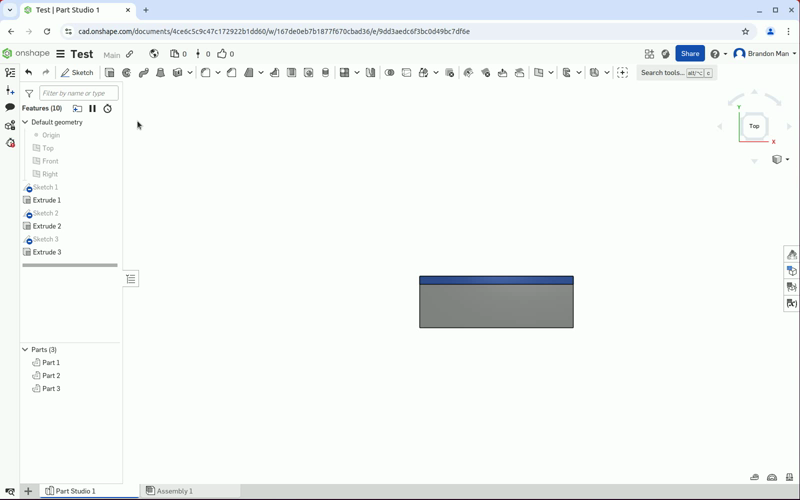
key(shift+7)
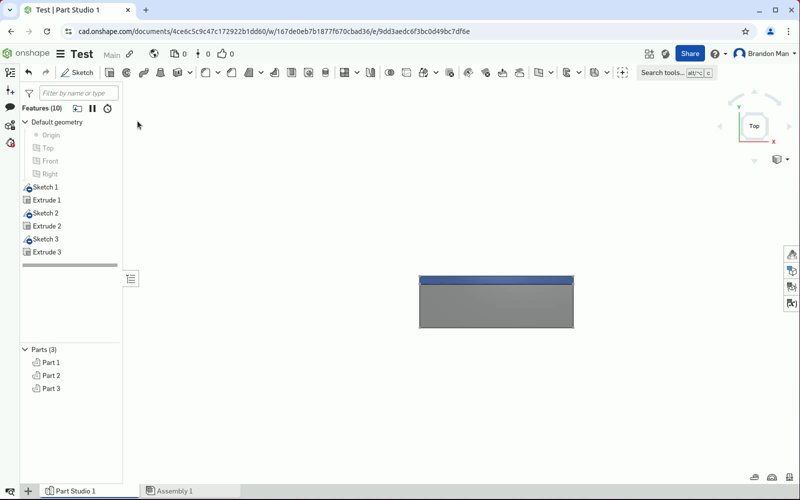
key(up, 3)
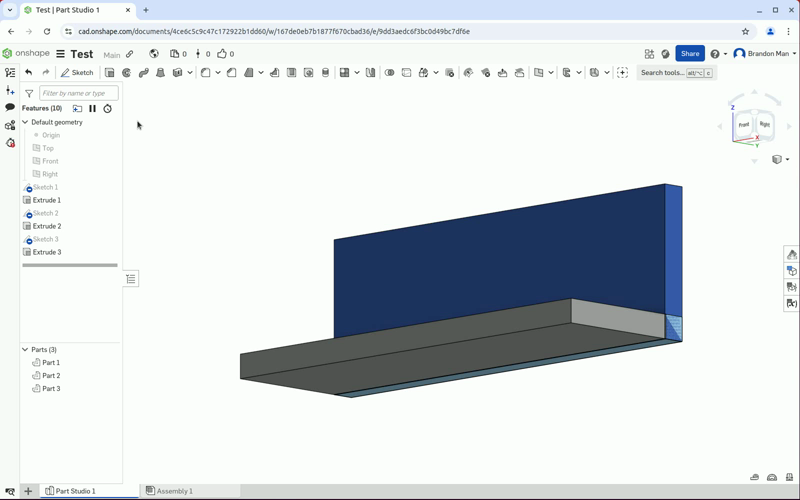
key(left, 3)
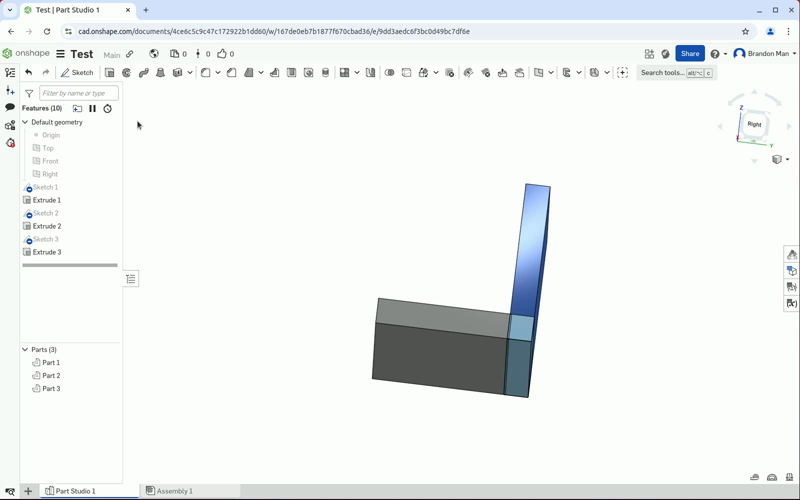
key(right, 3)
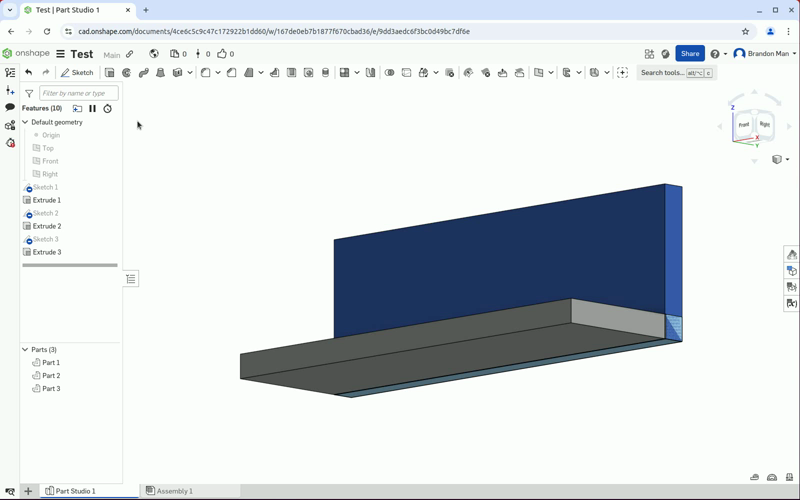
key(down, 3)
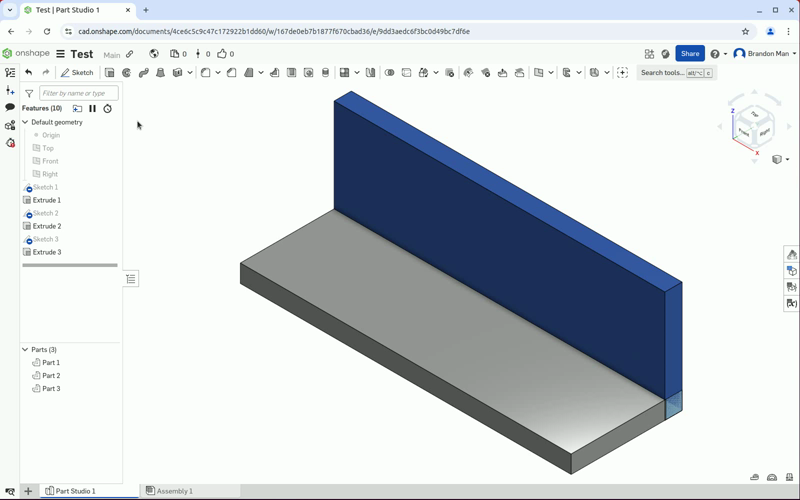
mouse_move(73, 189)
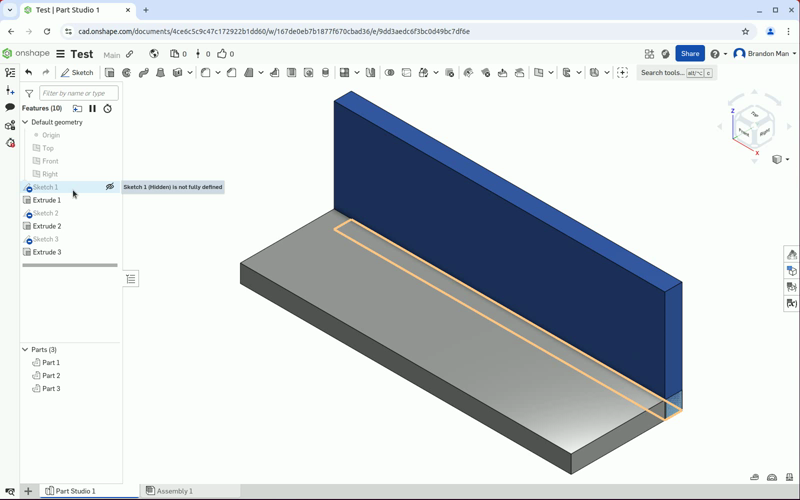
click(73, 189)